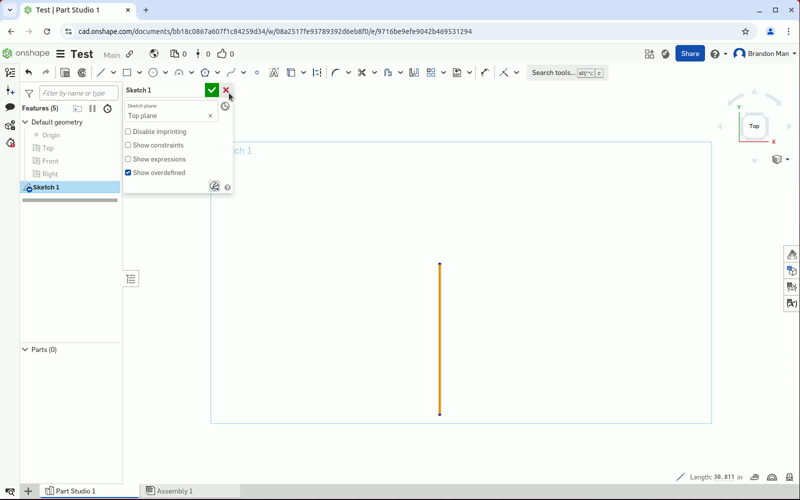
key(shift+h)
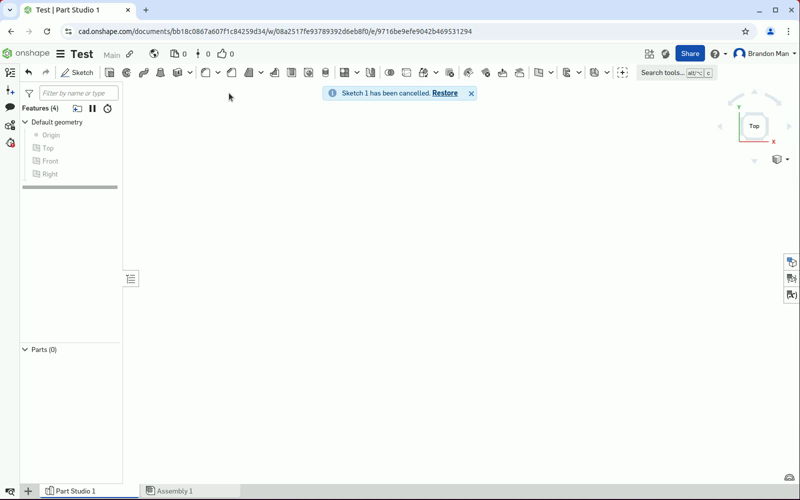
mouse_move(73, 352)
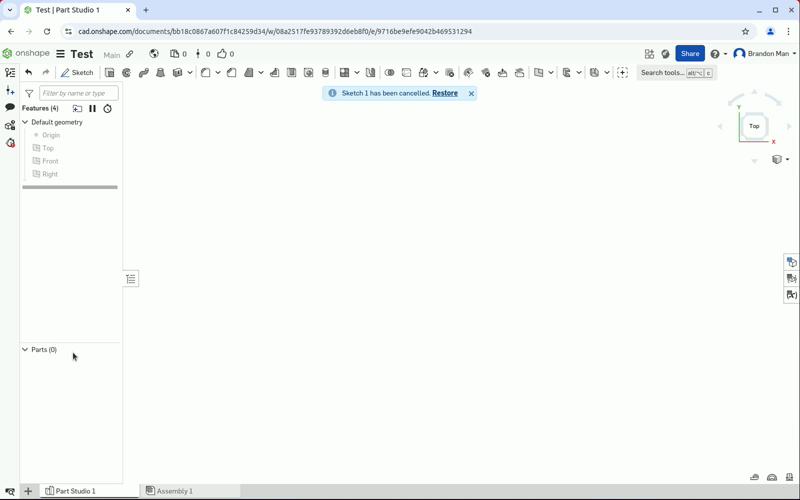
key(y)
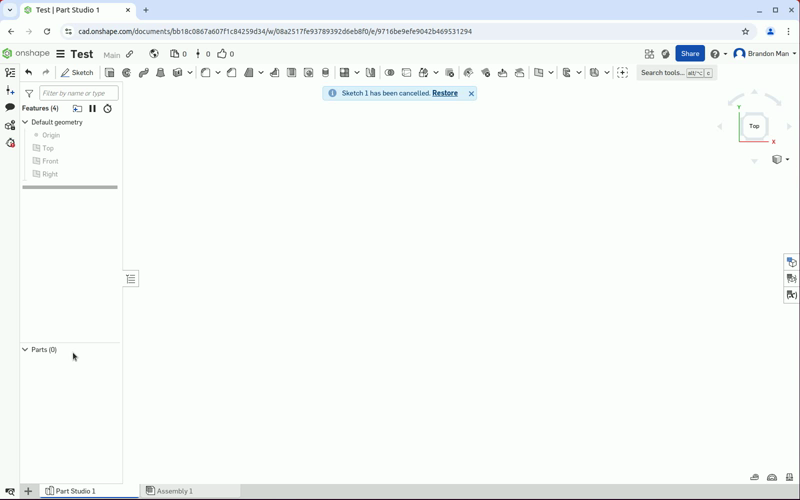
key(shift+p)
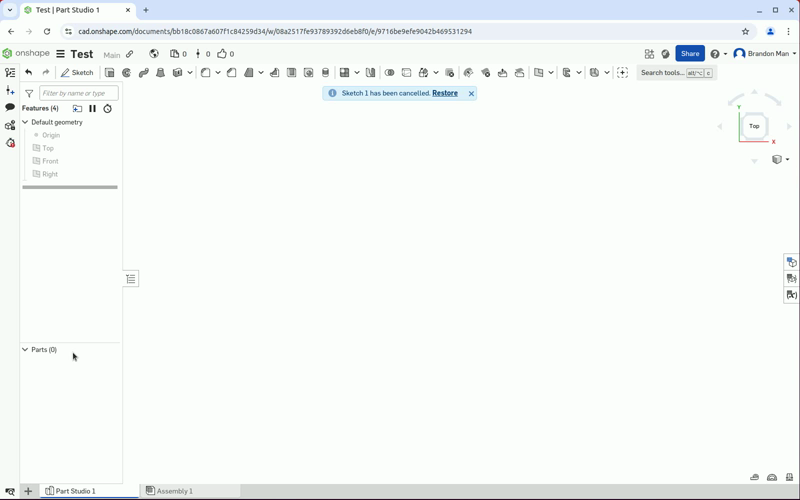
key(space)
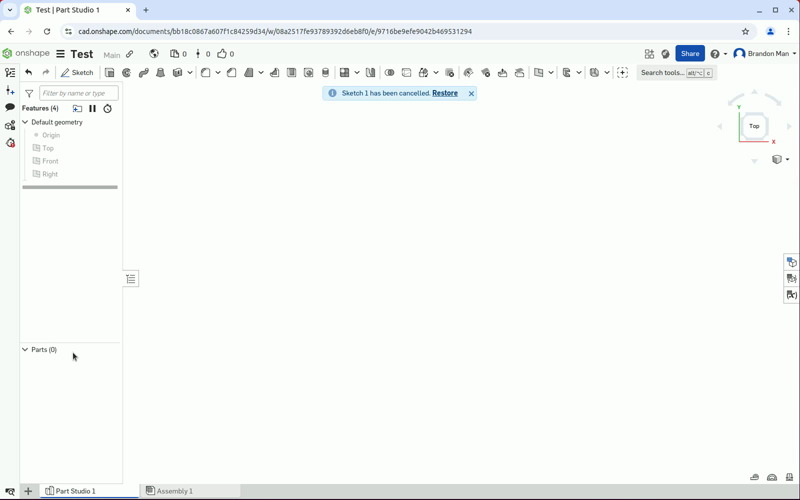
key_down(shift)
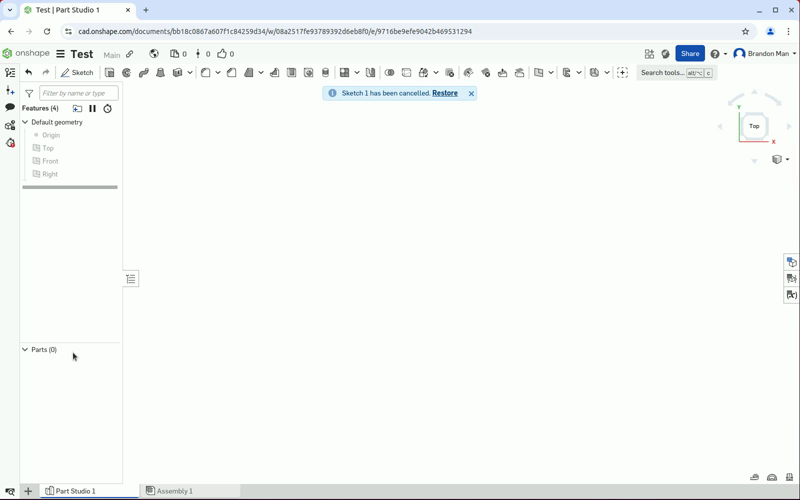
key(up)
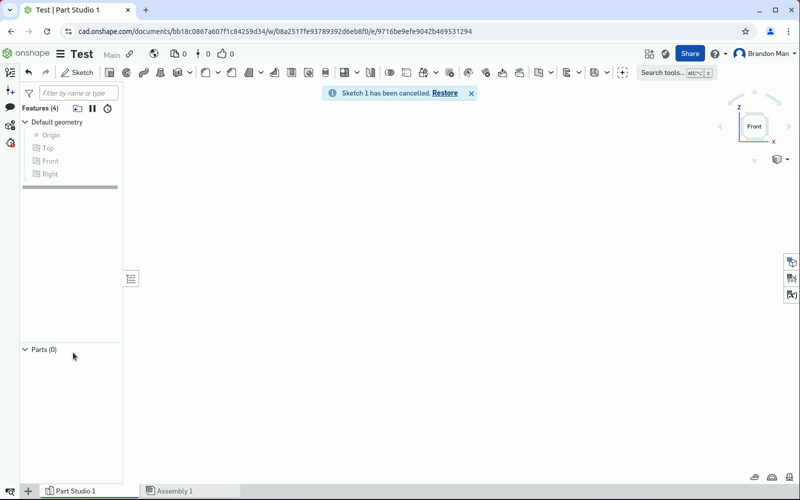
key_up(shift)
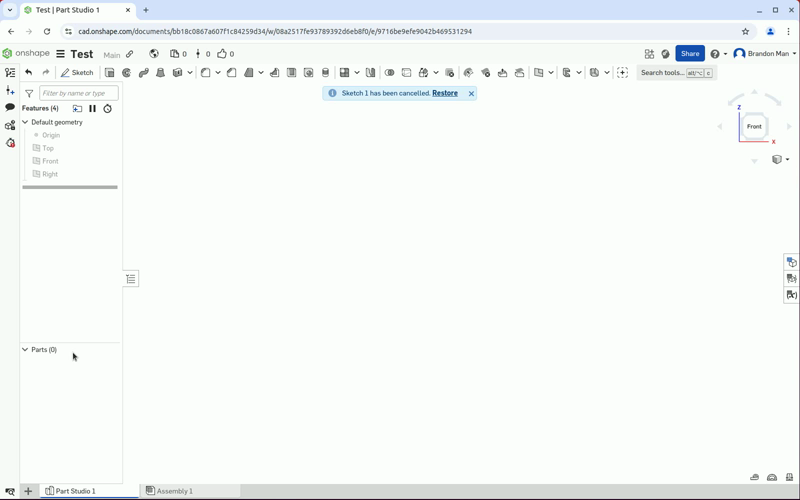
mouse_move(73, 352)
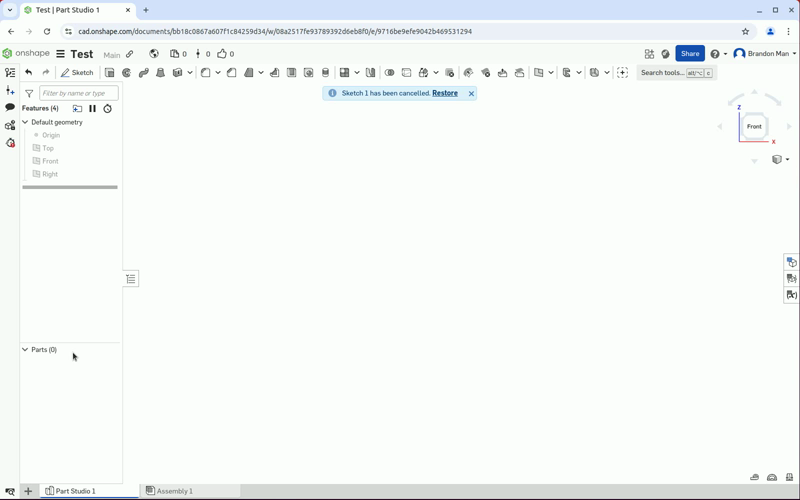
key(shift+y)
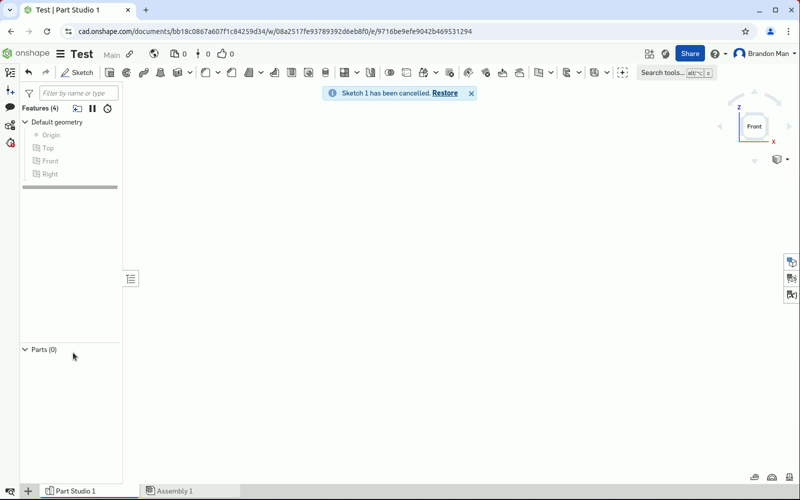
key(shift+s)
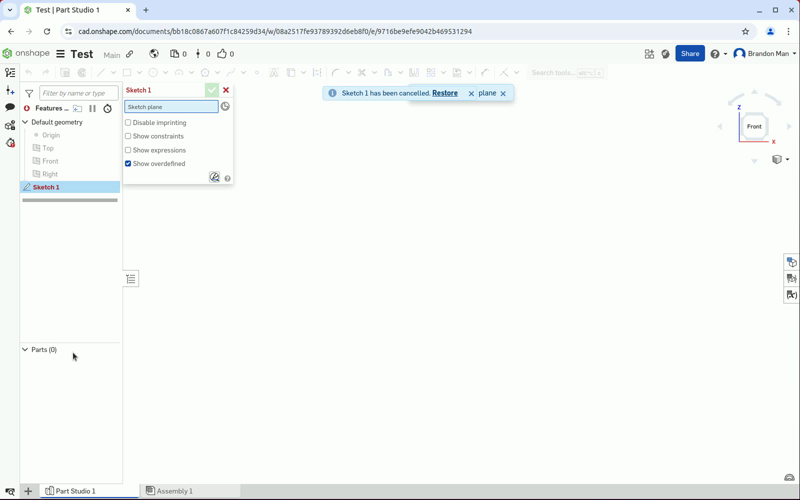
mouse_move(73, 163)
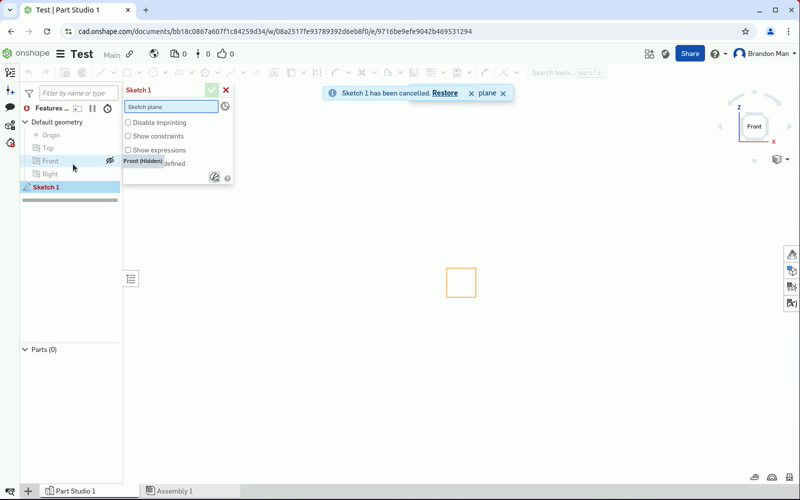
click(73, 163)
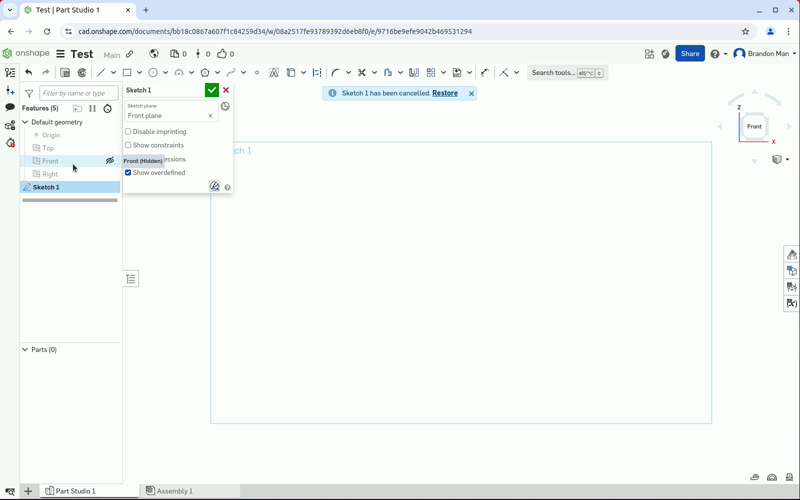
mouse_move(73, 352)
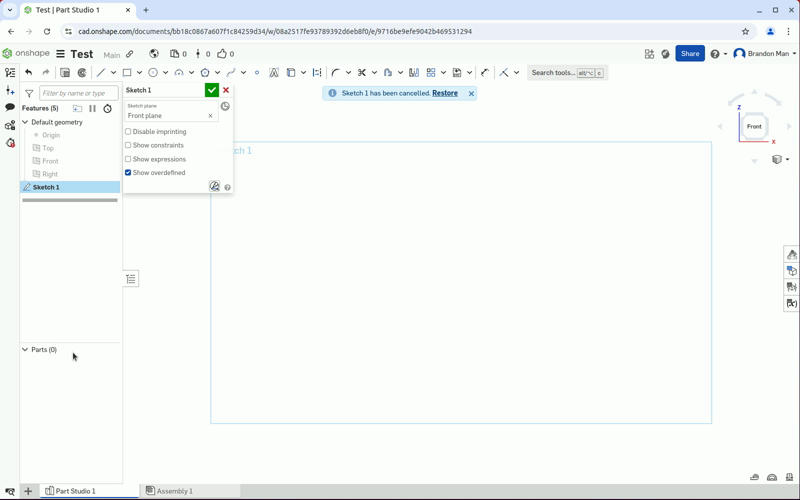
key(y)
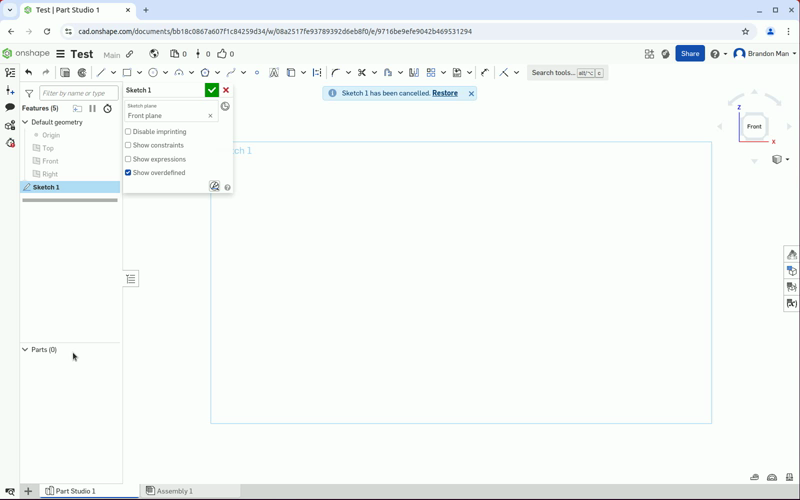
key(l)
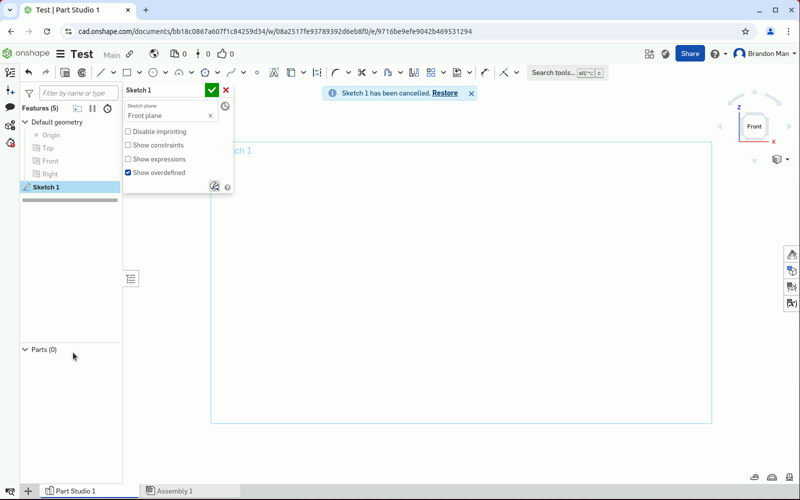
key_down(shift)
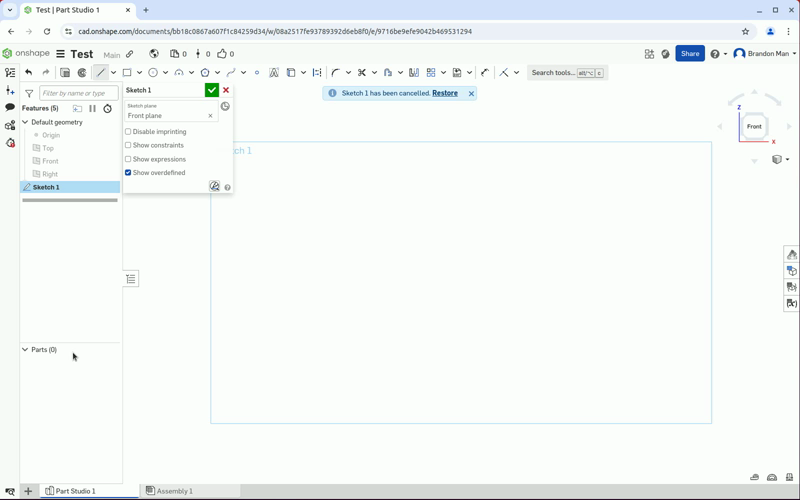
mouse_move(374, 305)
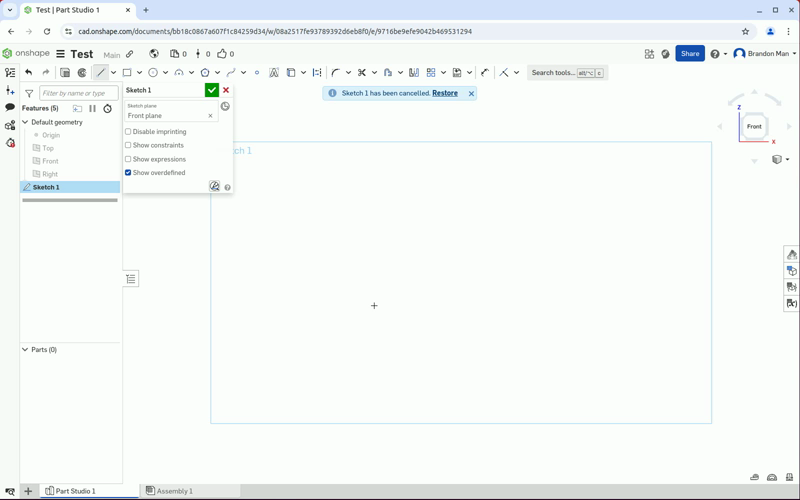
click(374, 305)
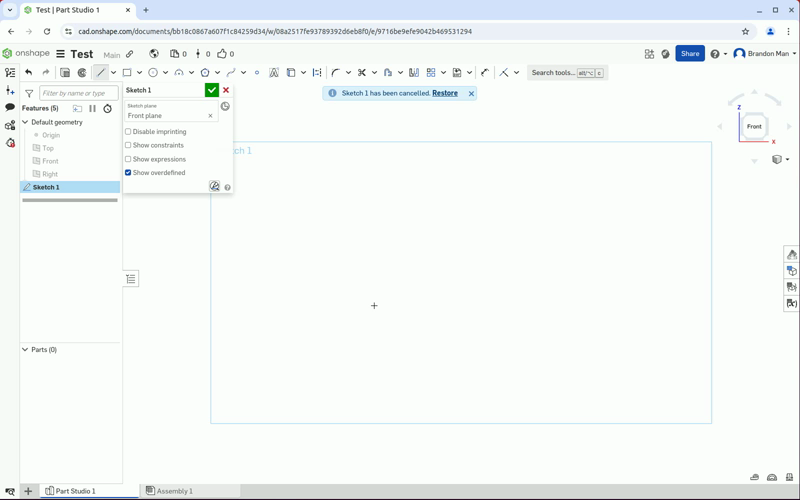
key_up(shift)
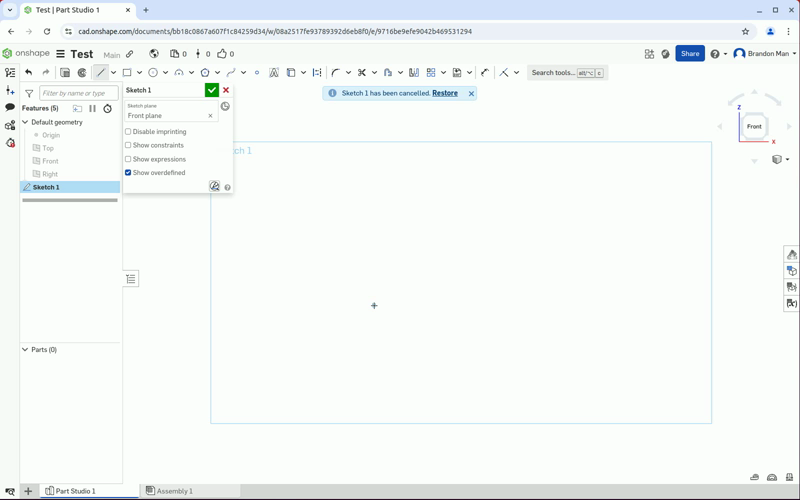
key_down(shift)
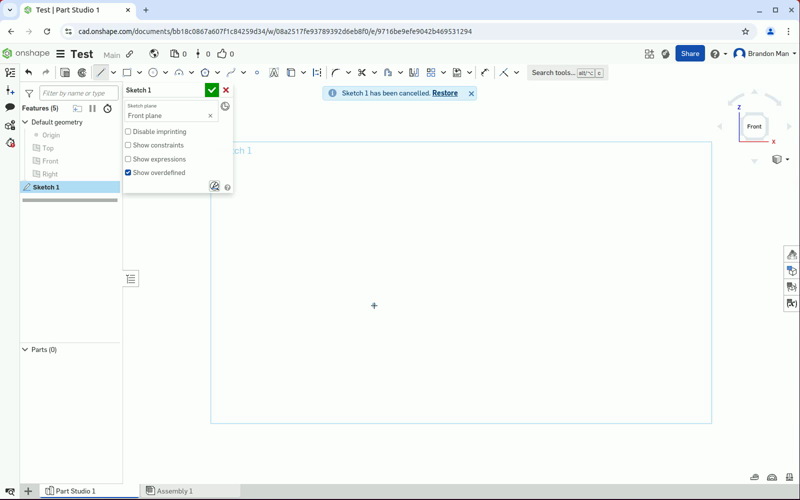
mouse_move(550, 305)
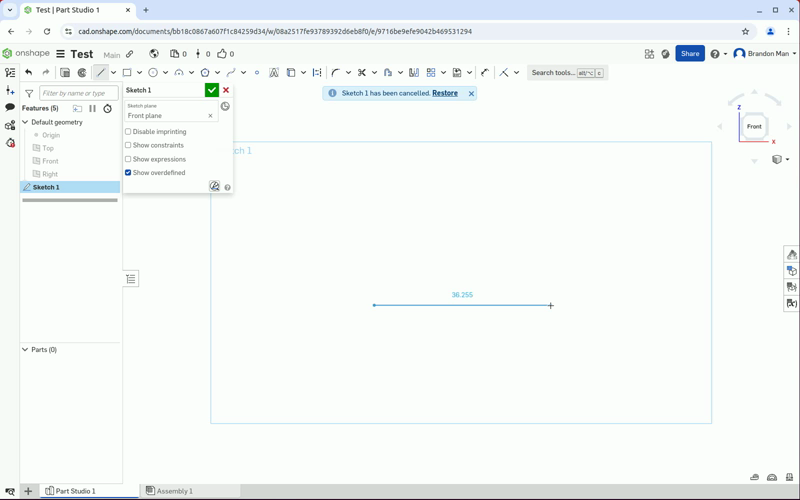
click(550, 305)
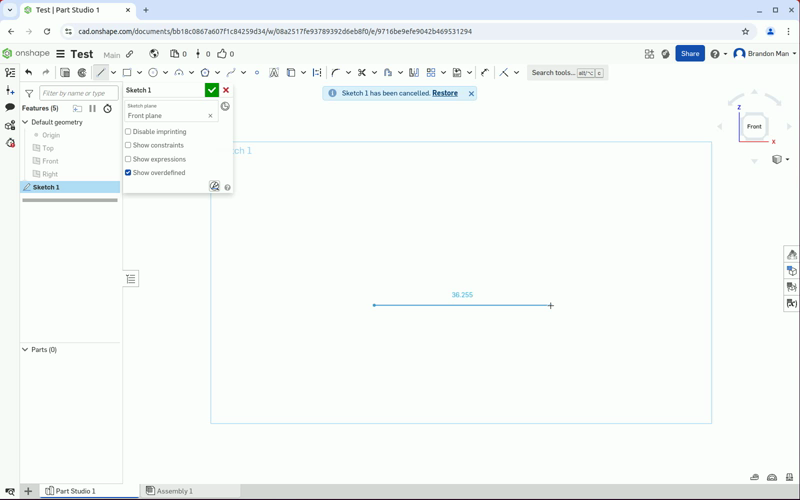
key_up(shift)
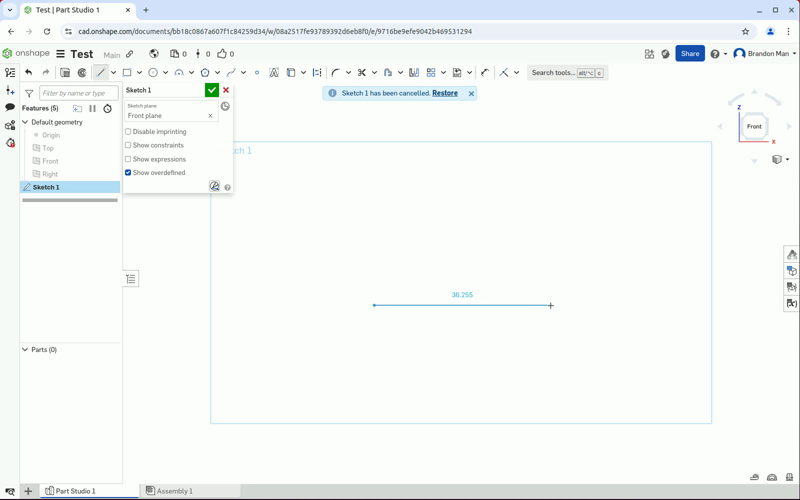
key_down(shift)
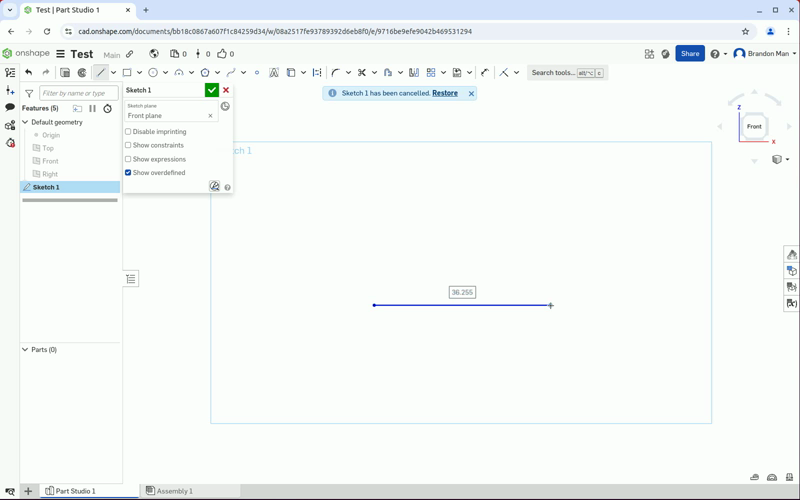
mouse_move(550, 212)
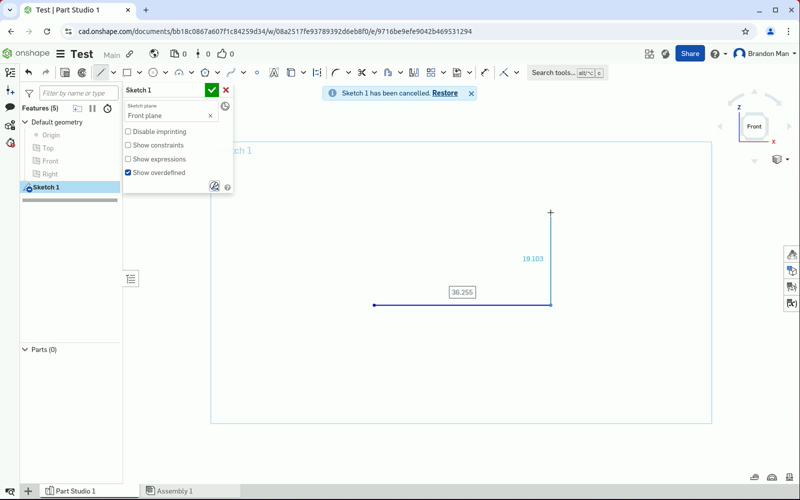
click(550, 212)
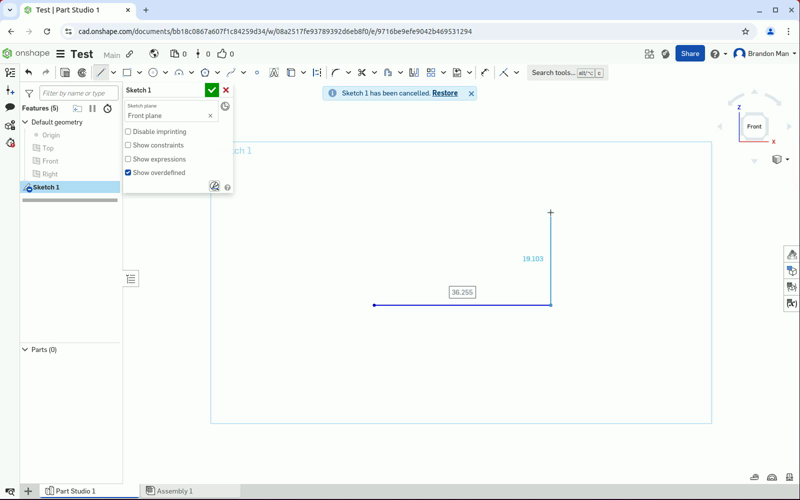
key_up(shift)
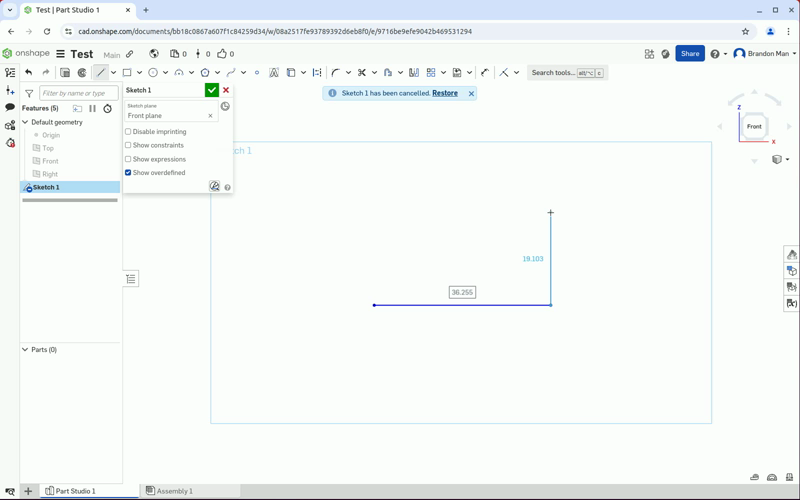
key_down(shift)
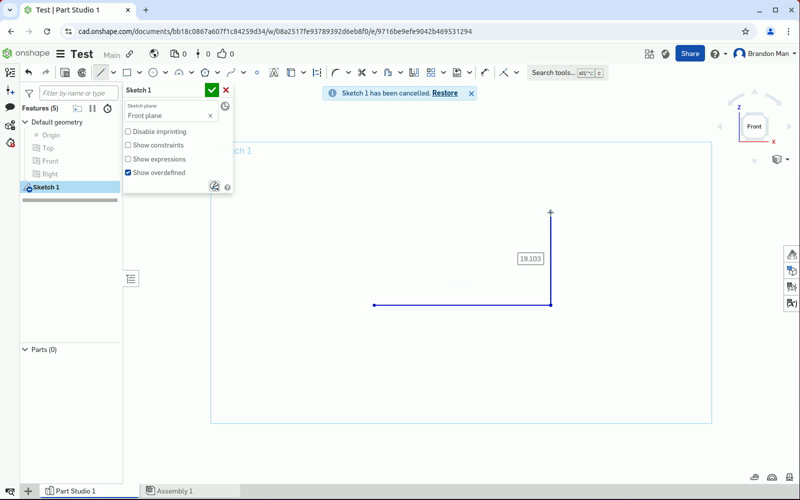
mouse_move(374, 212)
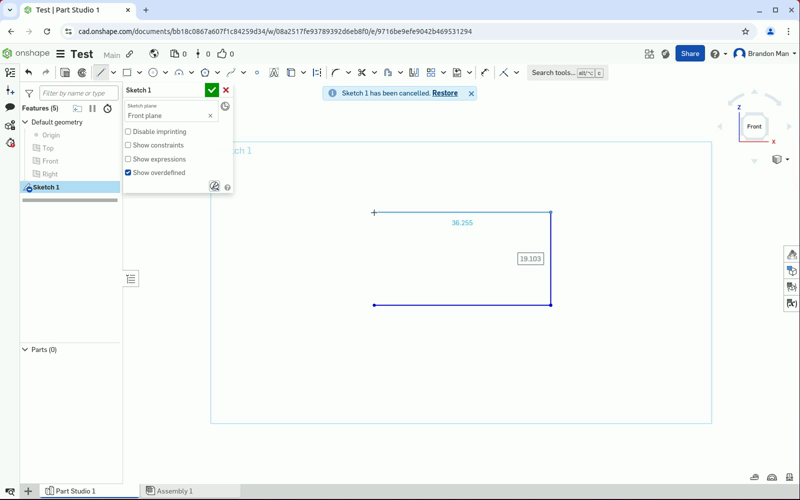
click(374, 212)
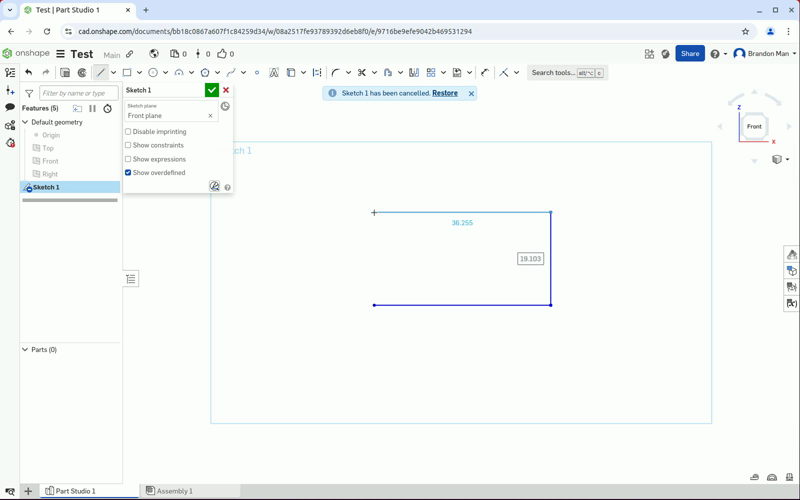
key_up(shift)
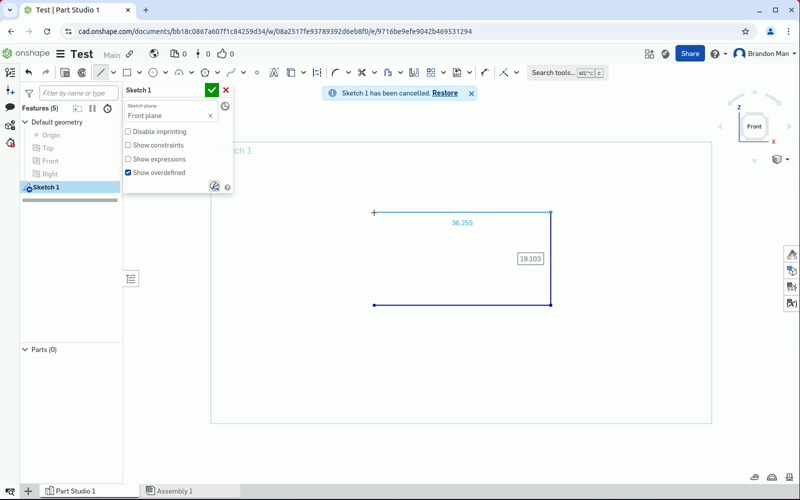
key_down(shift)
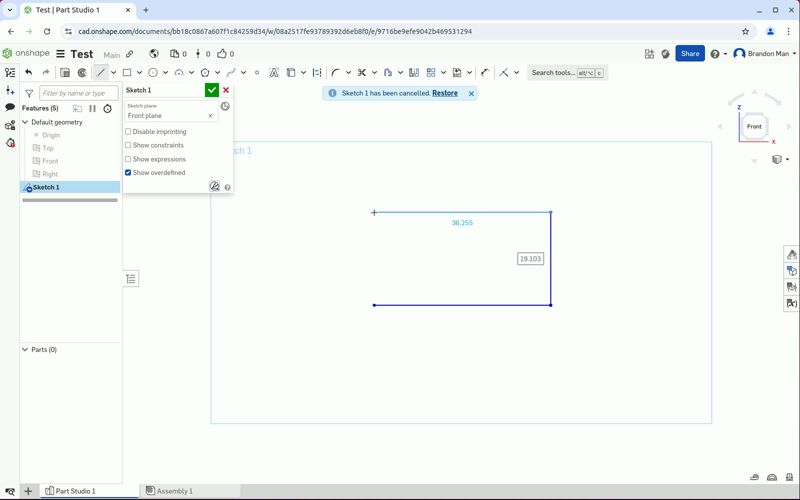
mouse_move(374, 305)
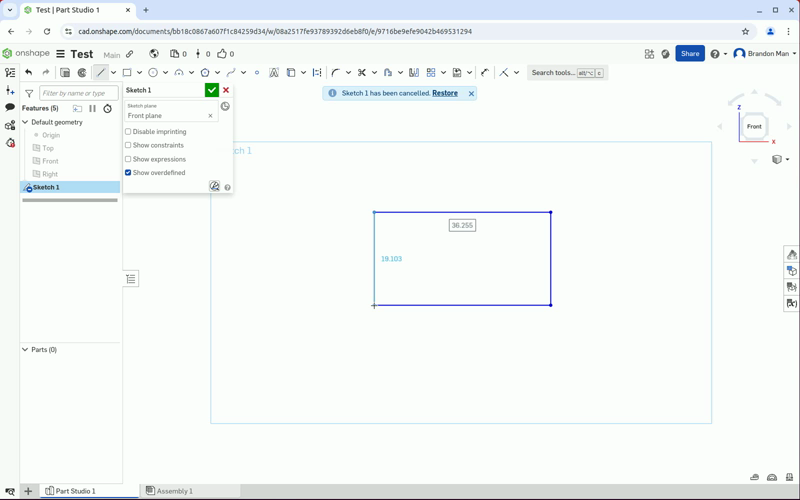
key_up(shift)
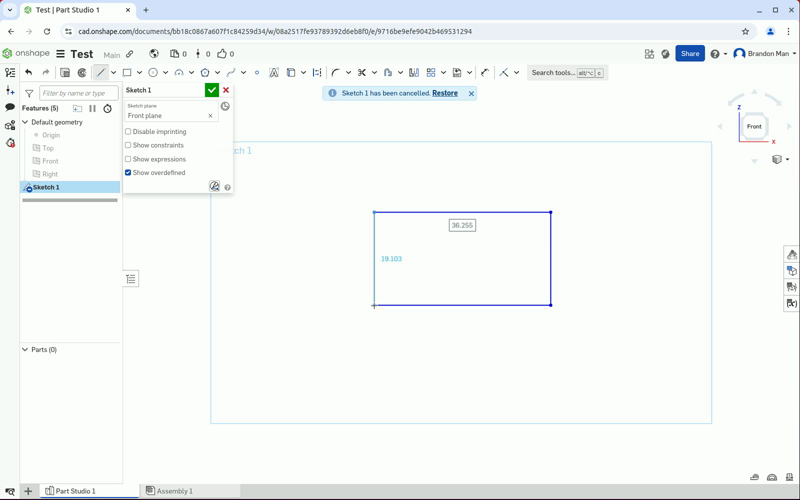
click(374, 305)
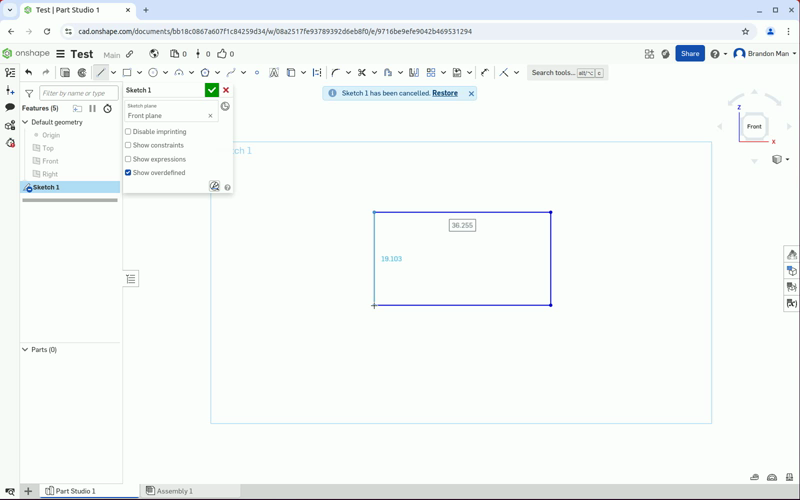
key(esc)
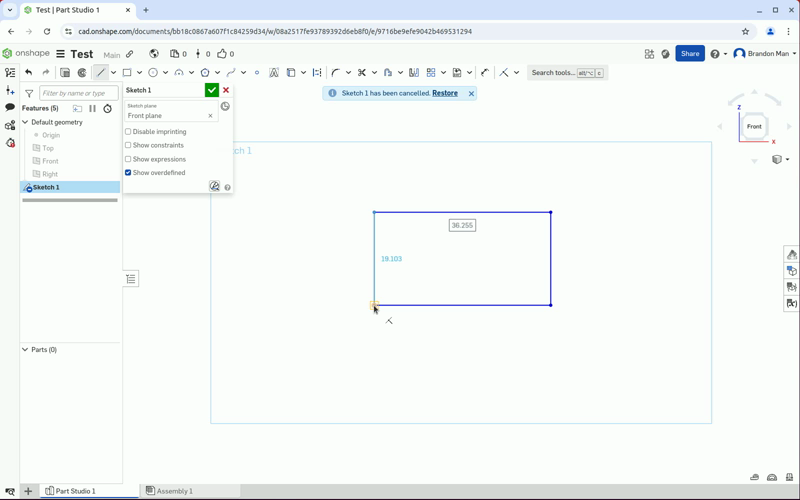
mouse_move(478, 259)
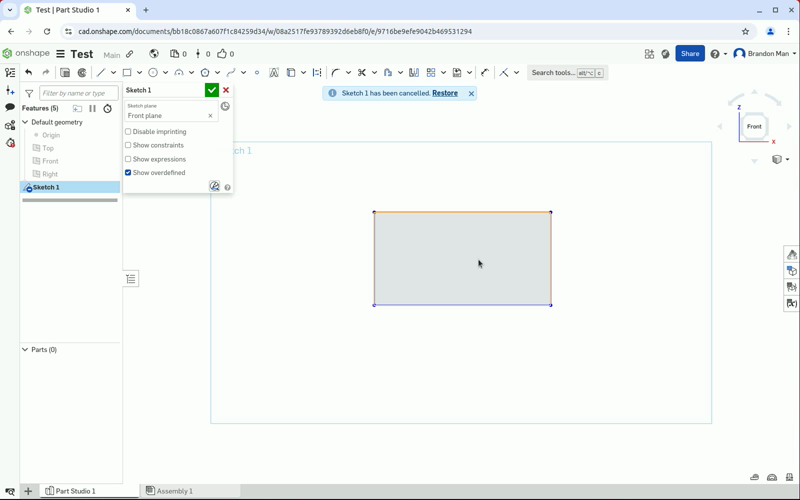
click(478, 259)
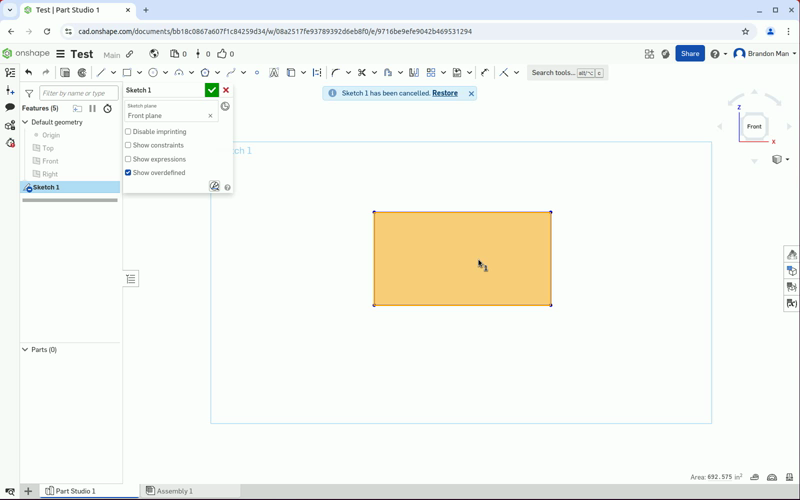
mouse_move(73, 352)
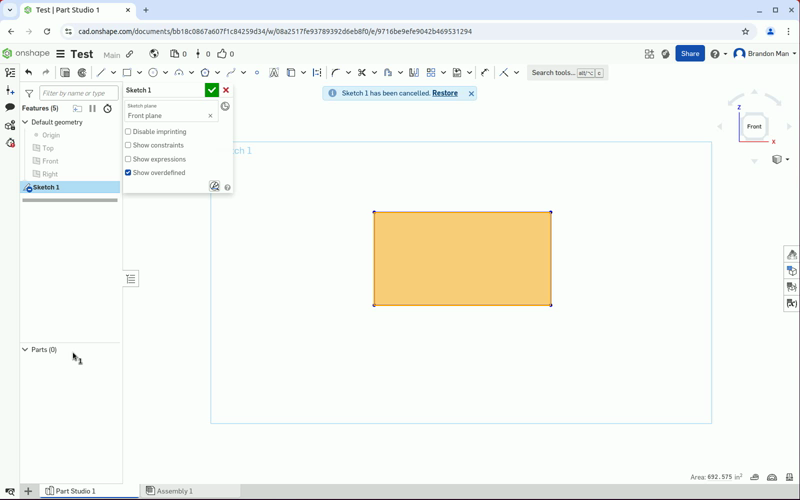
key(shift+y)
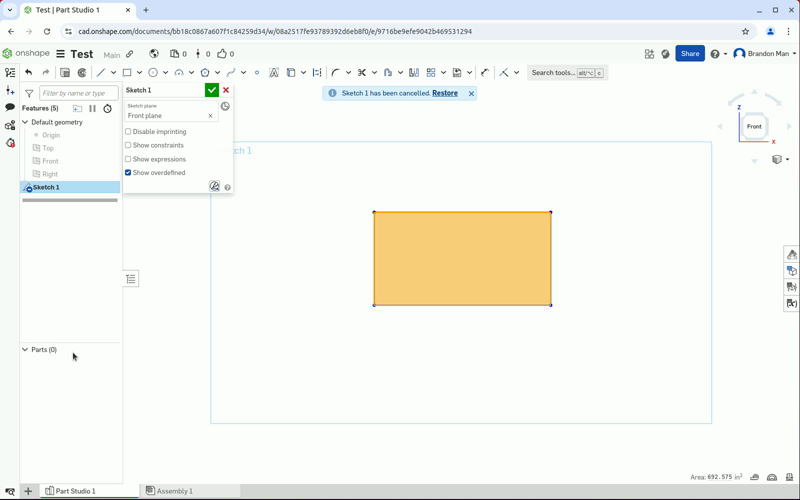
key(shift+e)
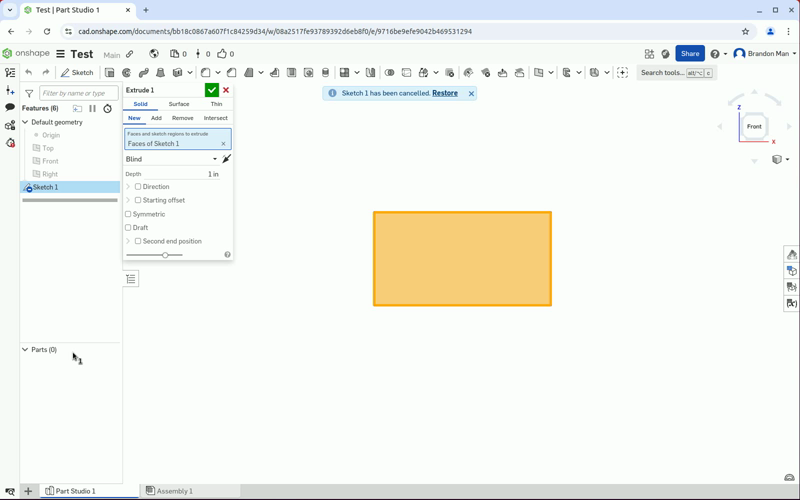
mouse_move(143, 106)
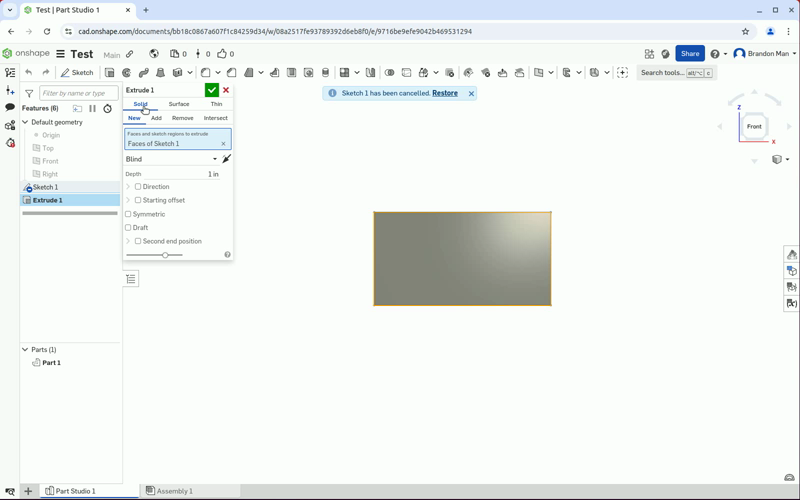
click(143, 106)
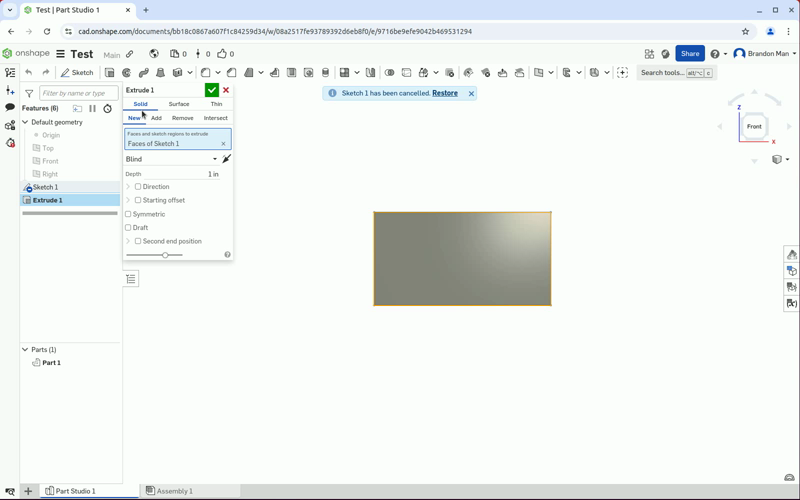
mouse_move(137, 120)
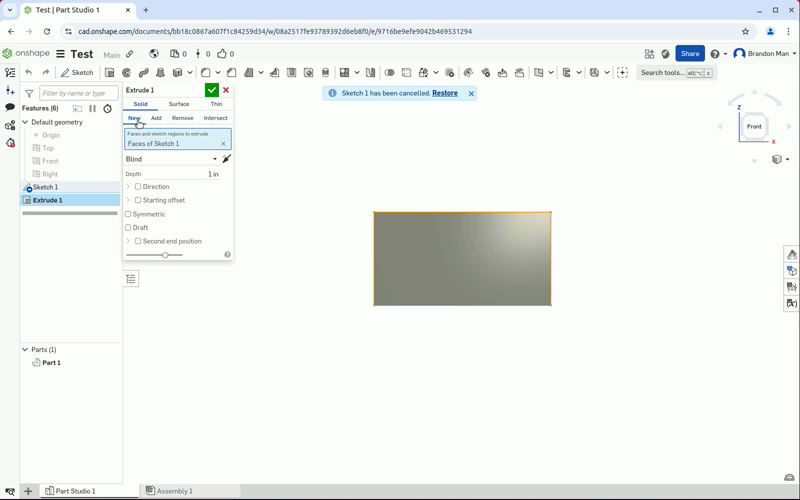
click(137, 120)
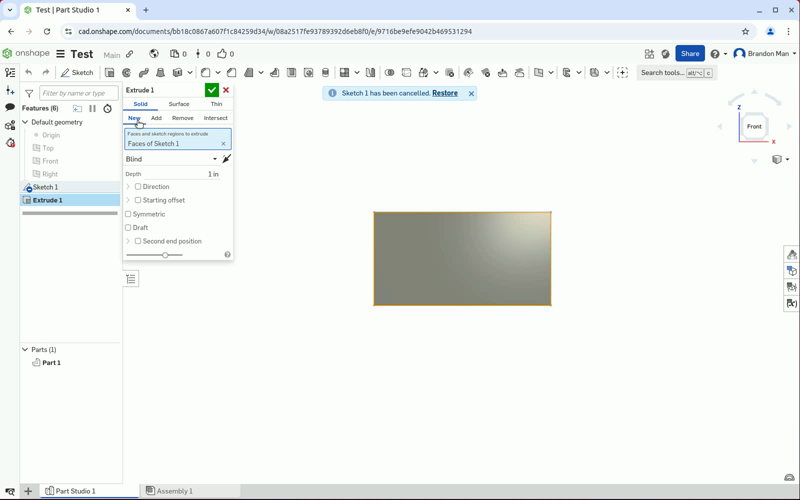
key(tab, 4)
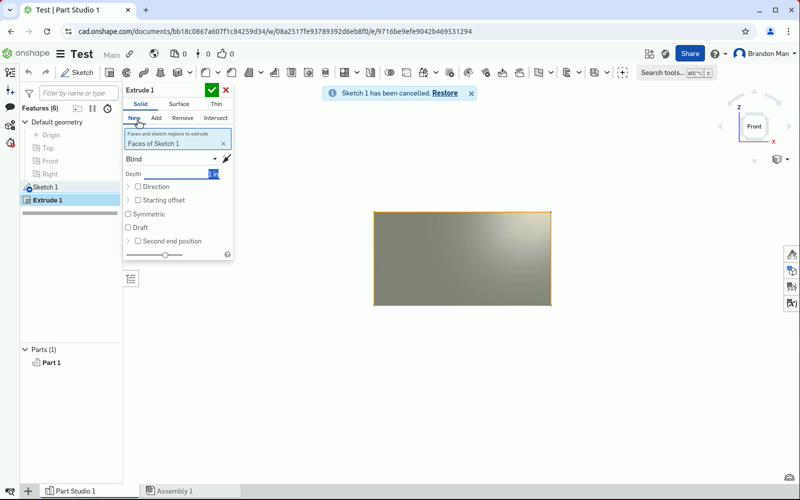
text(1.444)
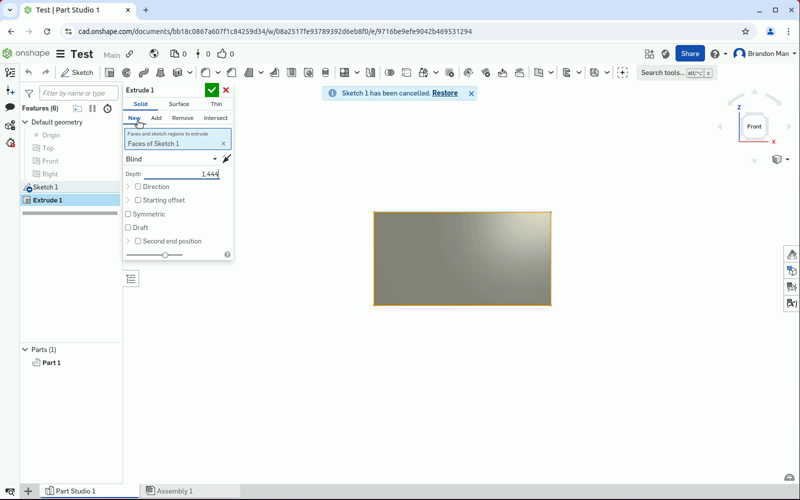
key(enter)
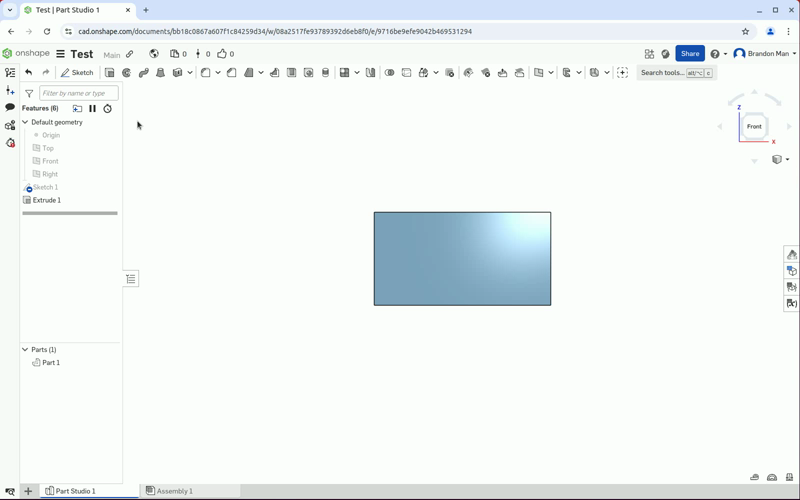
key(shift+h)
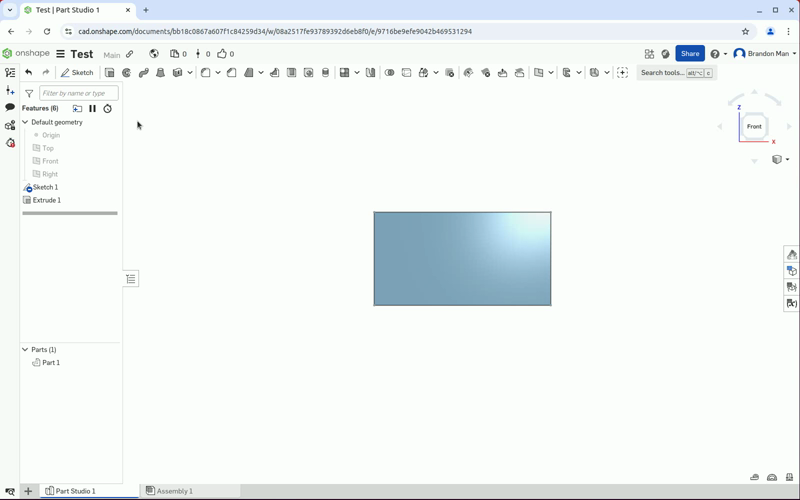
key(shift+h)
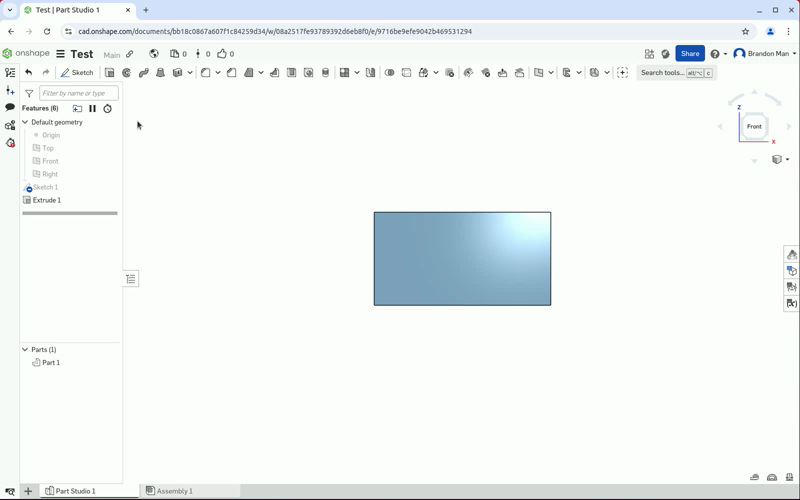
mouse_move(73, 189)
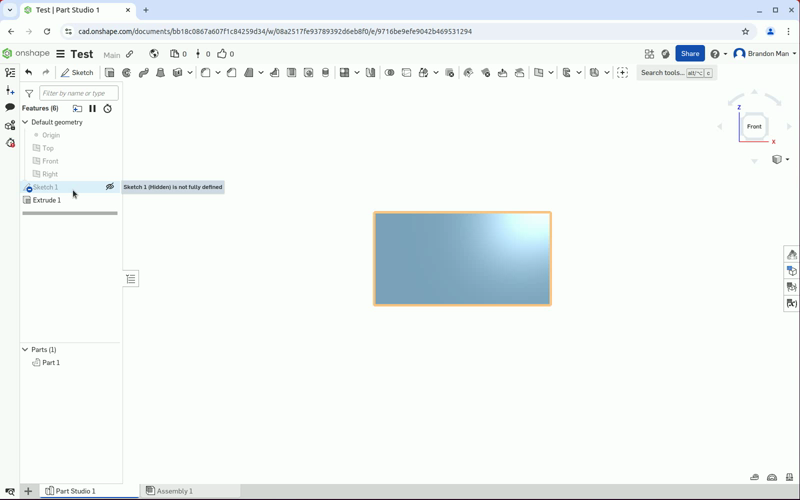
click(73, 189)
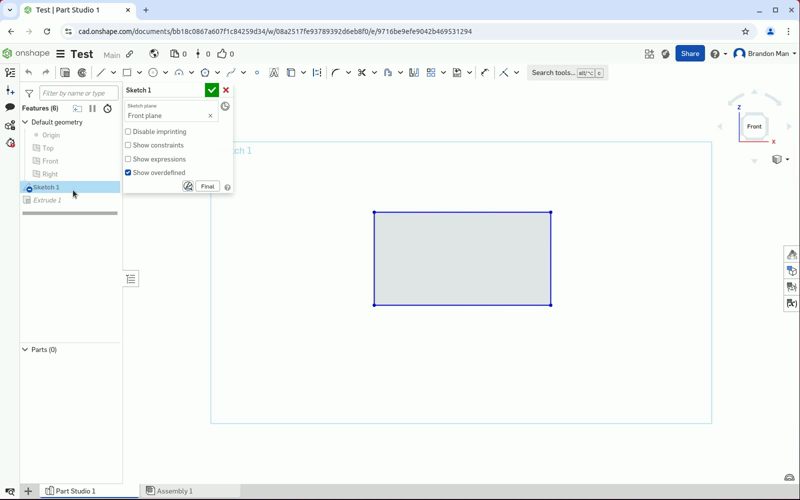
mouse_move(229, 92)
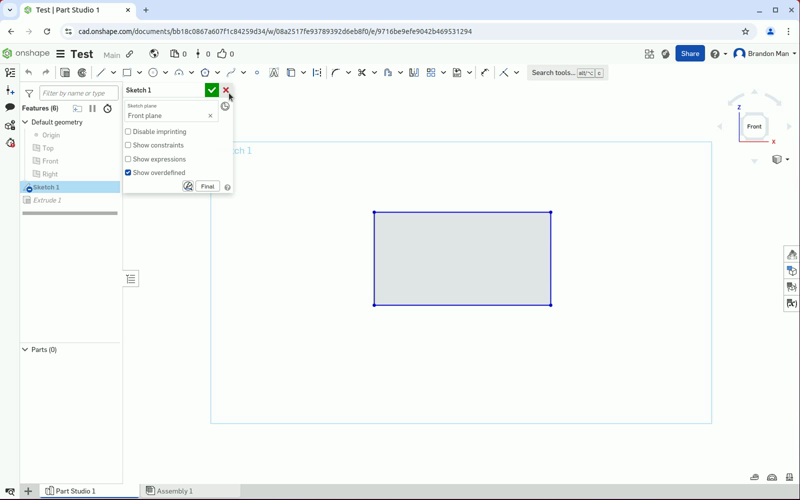
click(229, 92)
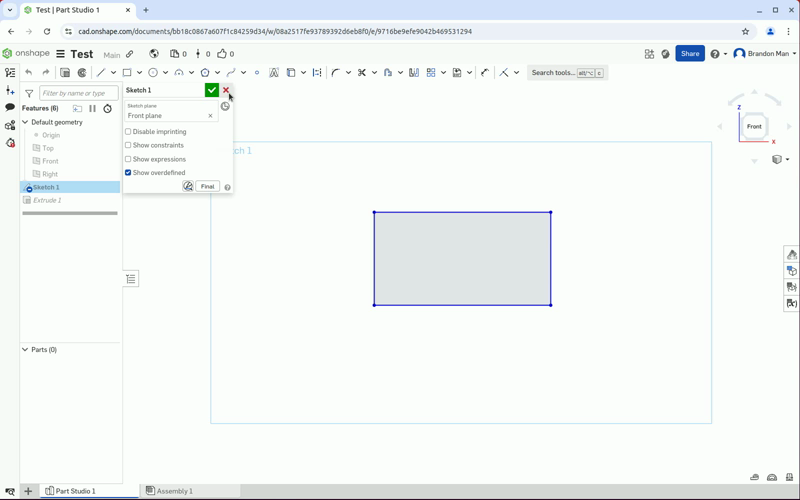
key(shift+s)
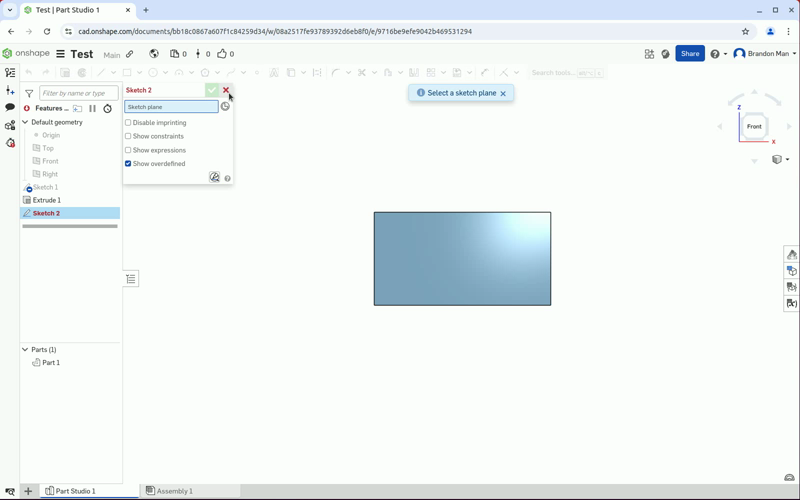
mouse_move(73, 163)
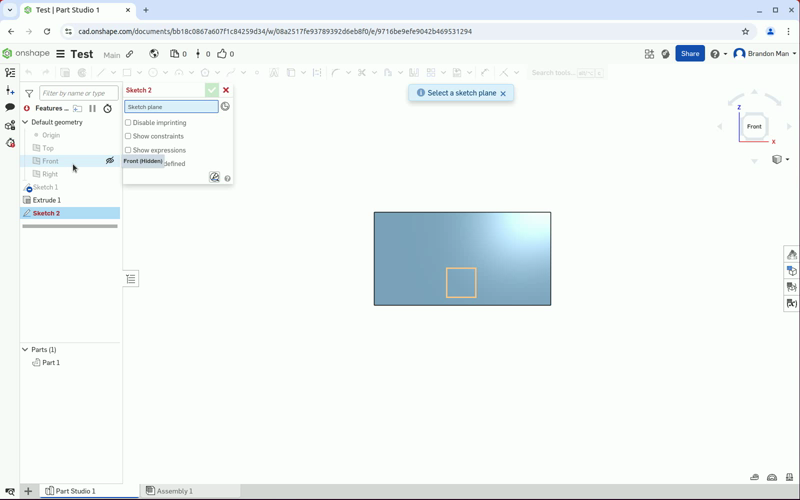
click(73, 163)
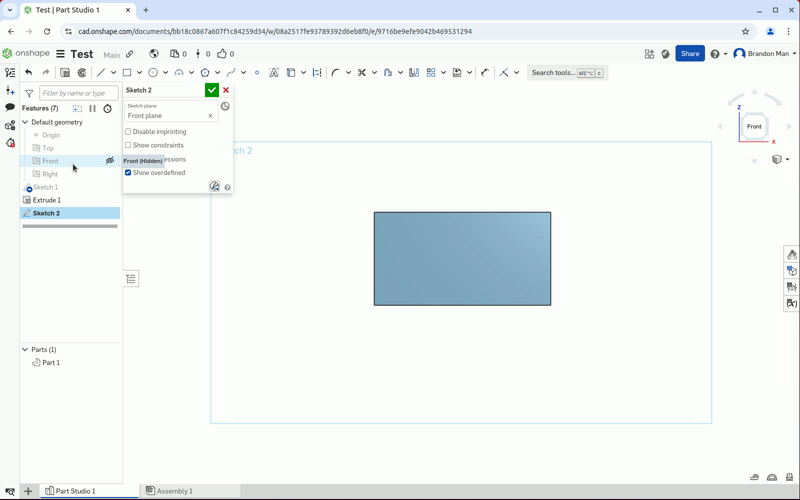
mouse_move(73, 352)
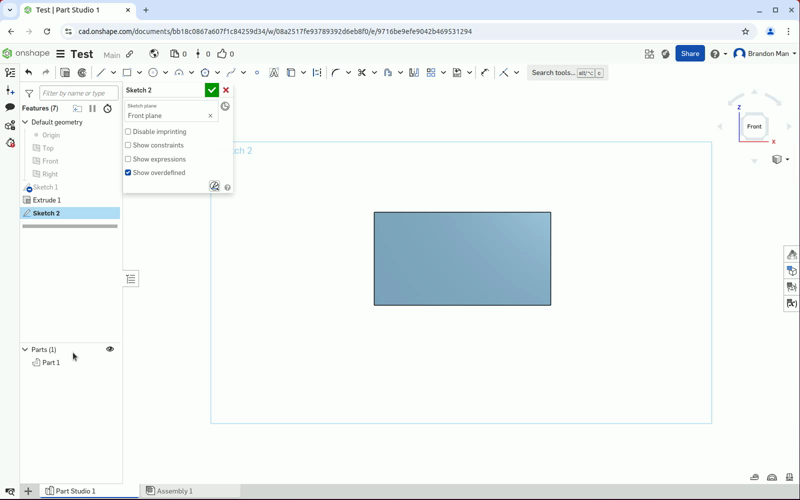
key(y)
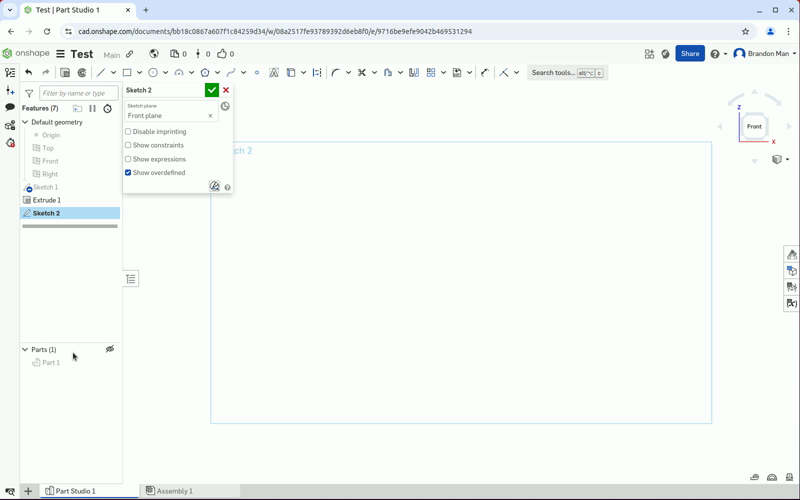
key(l)
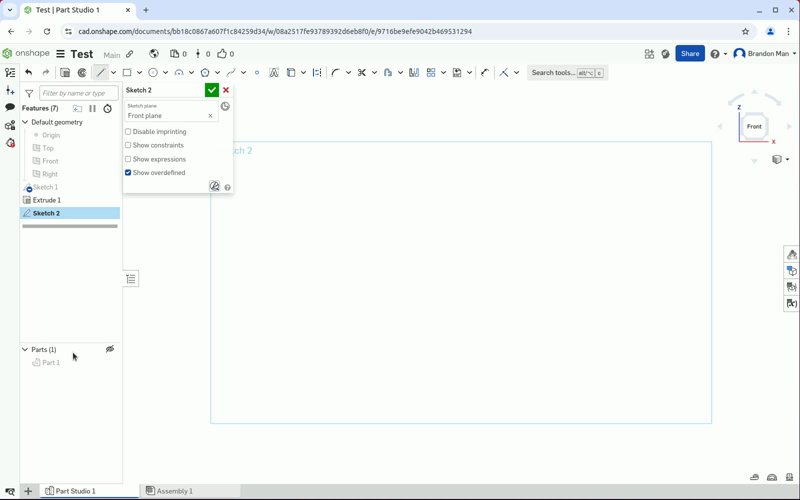
key_down(shift)
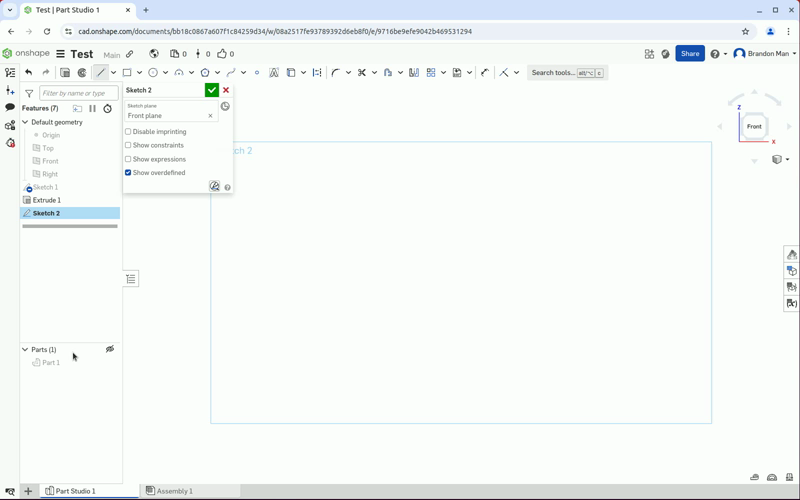
mouse_move(374, 326)
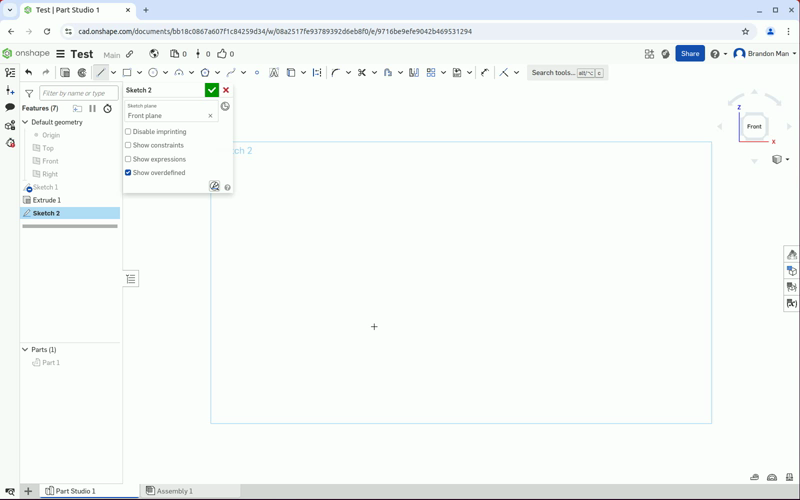
click(374, 326)
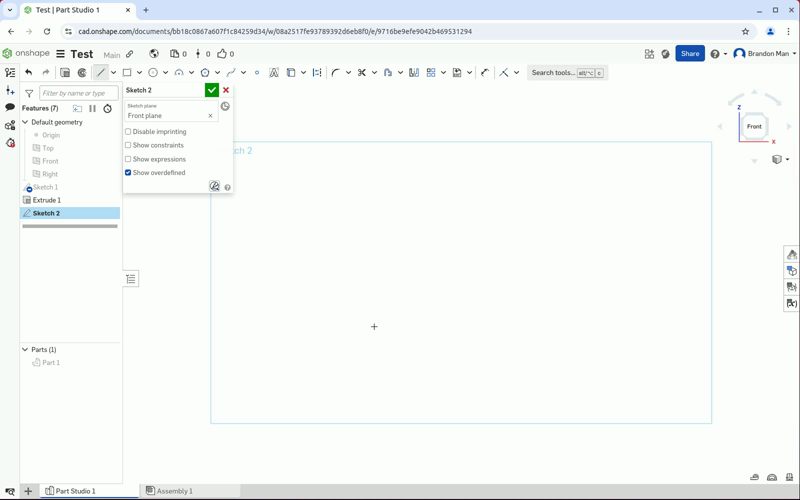
key_up(shift)
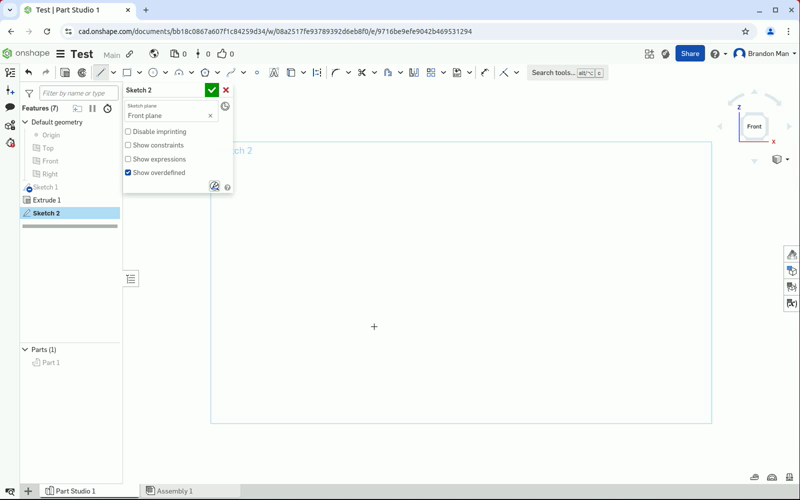
key_down(shift)
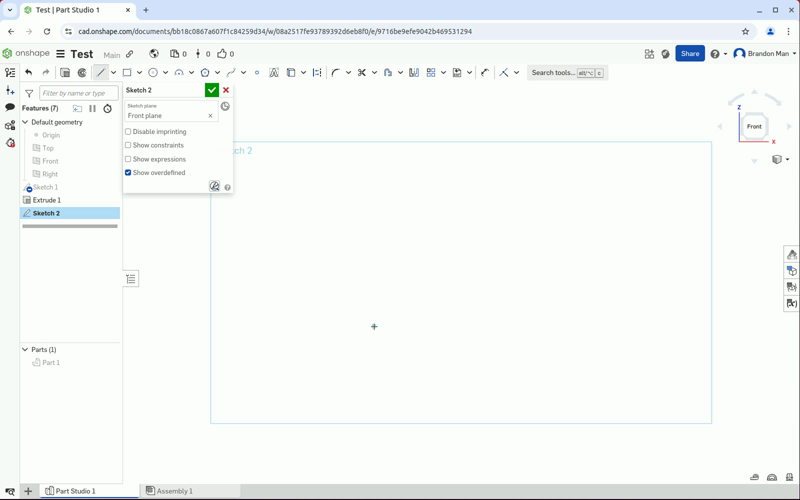
mouse_move(550, 326)
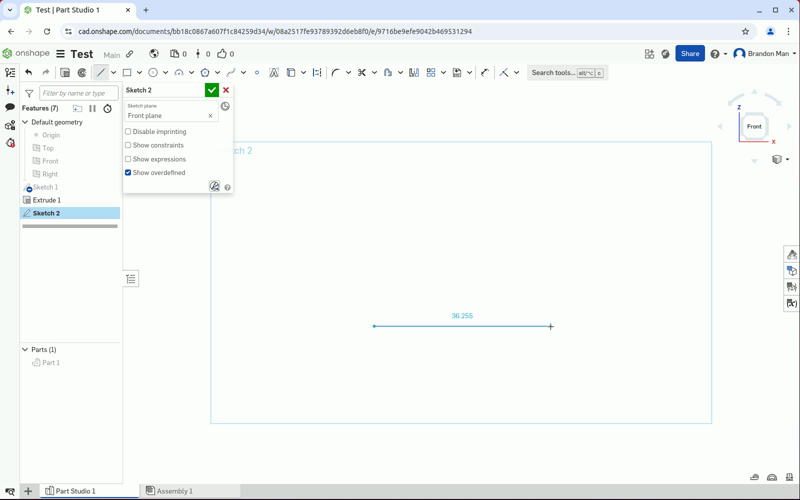
click(550, 326)
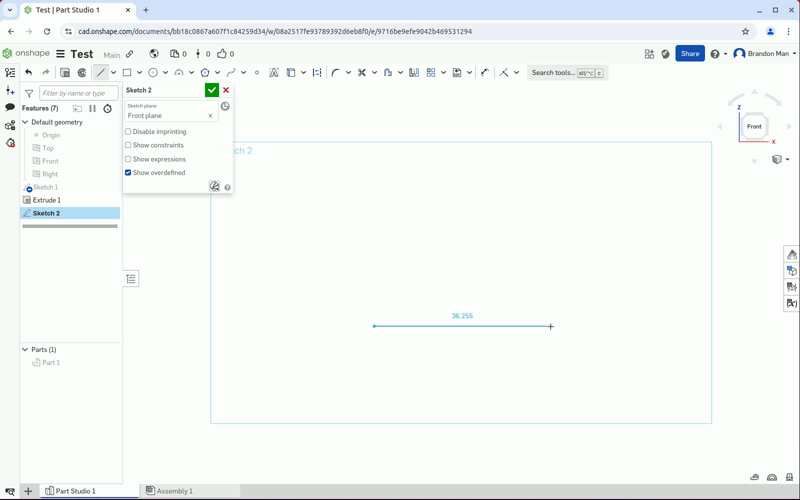
key_up(shift)
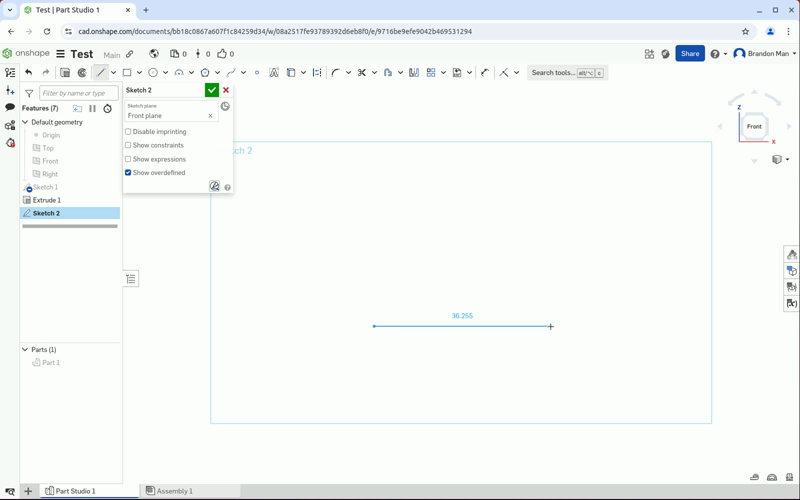
key_down(shift)
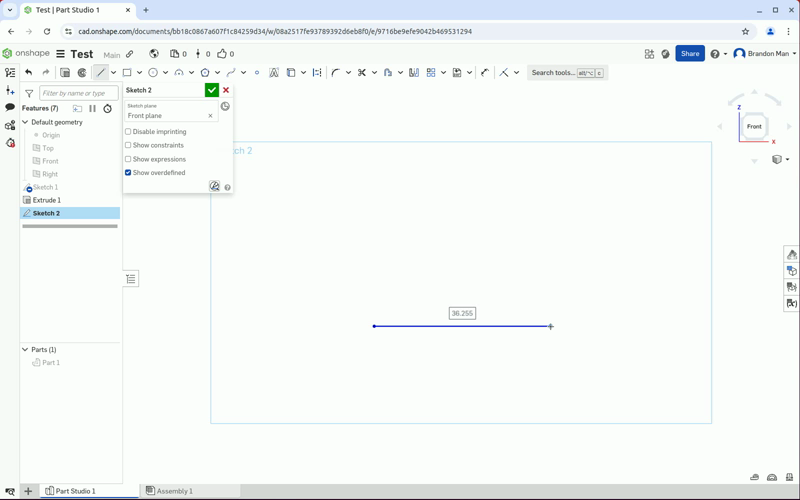
mouse_move(580, 326)
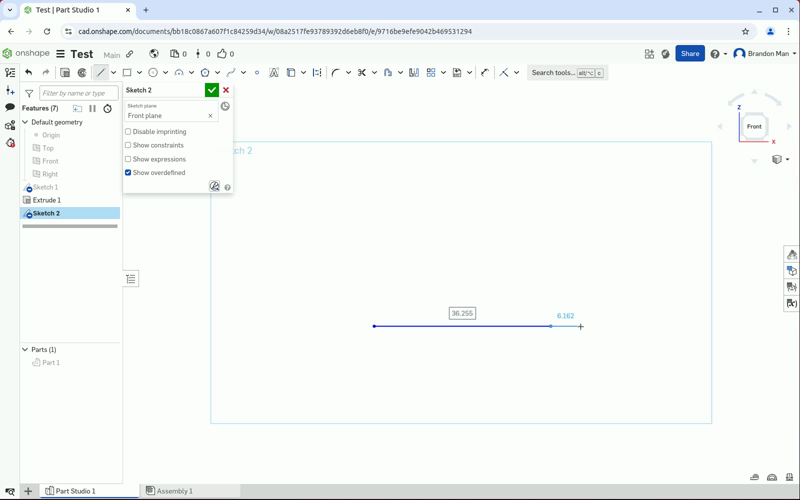
mouse_move(550, 315)
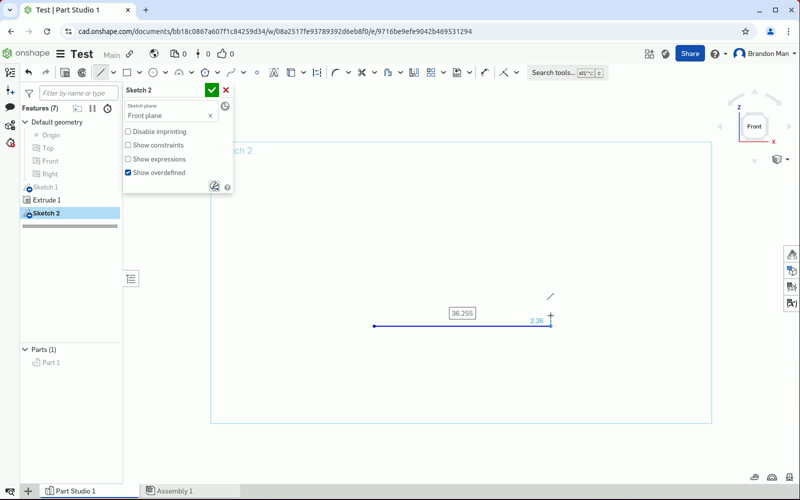
click(550, 315)
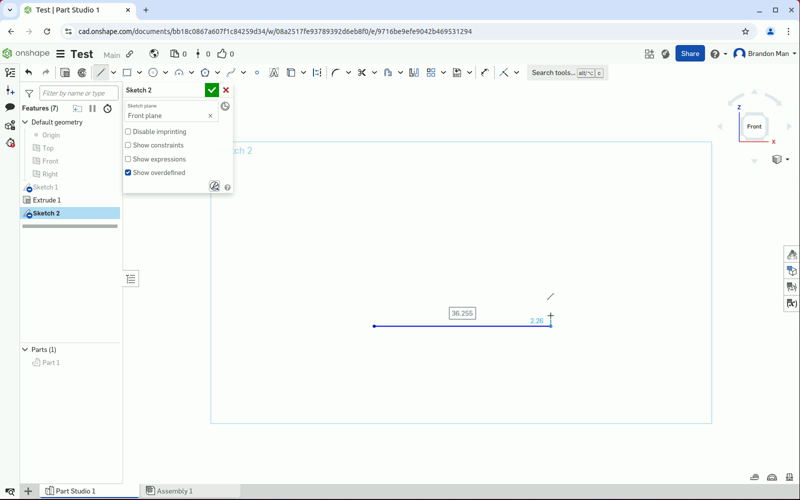
key_up(shift)
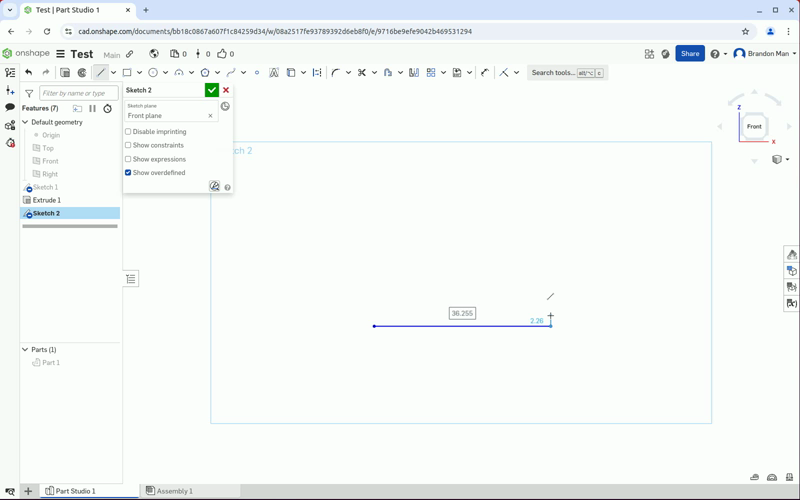
key_down(shift)
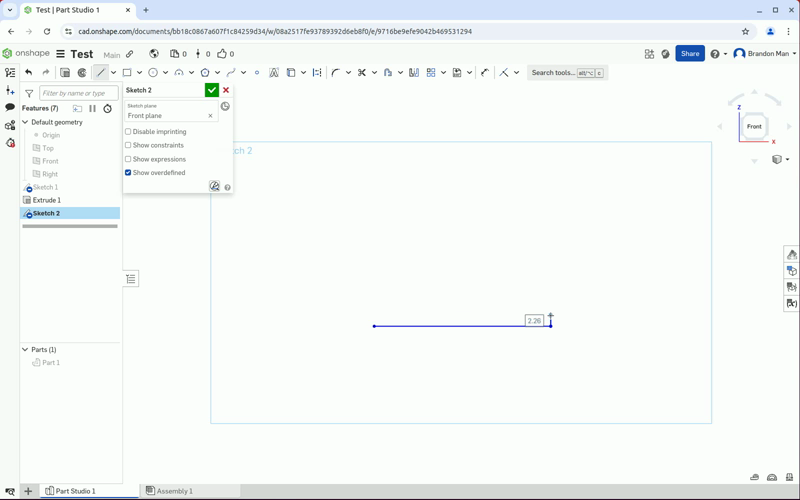
mouse_move(374, 315)
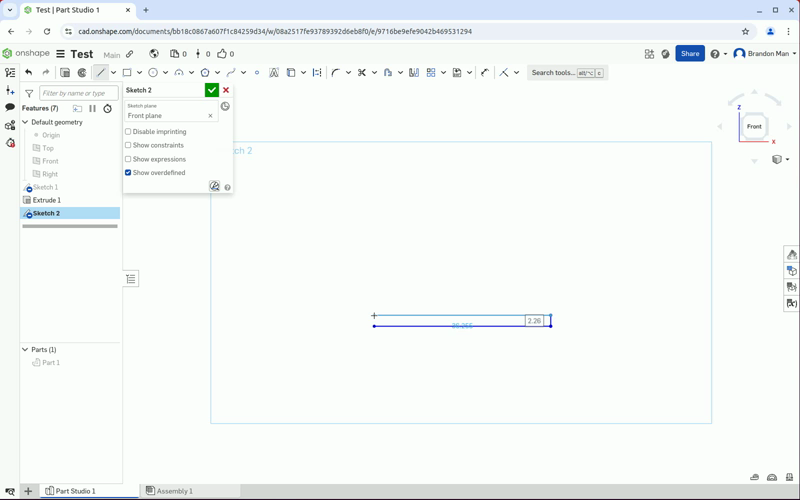
click(374, 315)
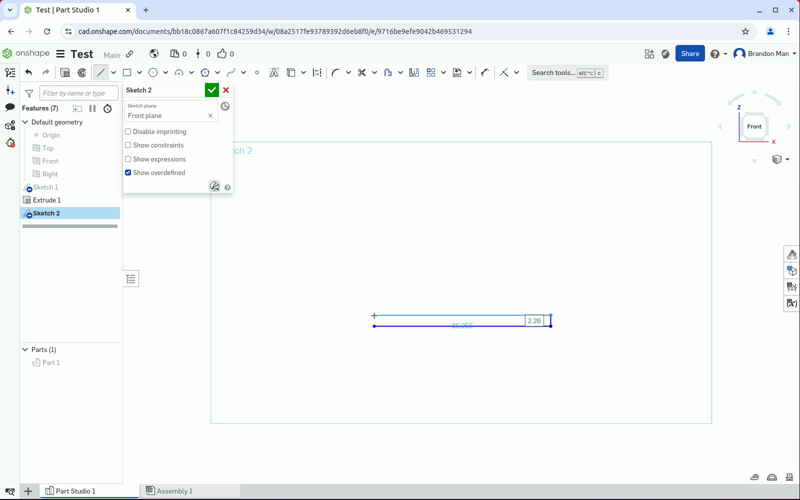
key_up(shift)
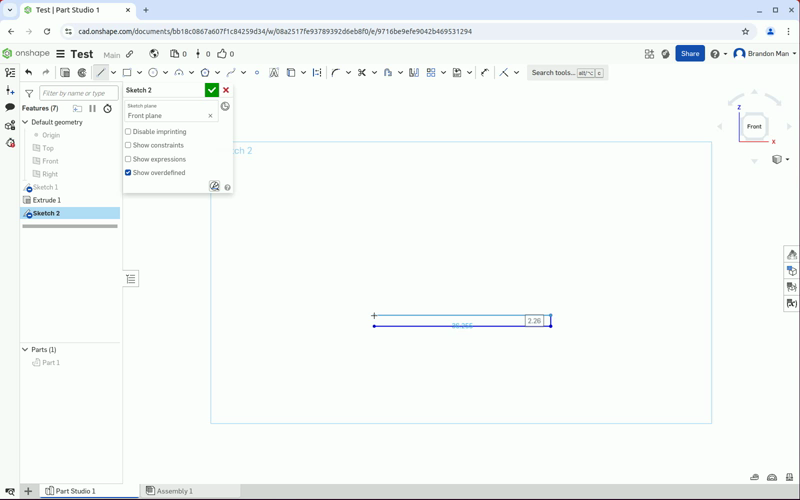
mouse_move(404, 315)
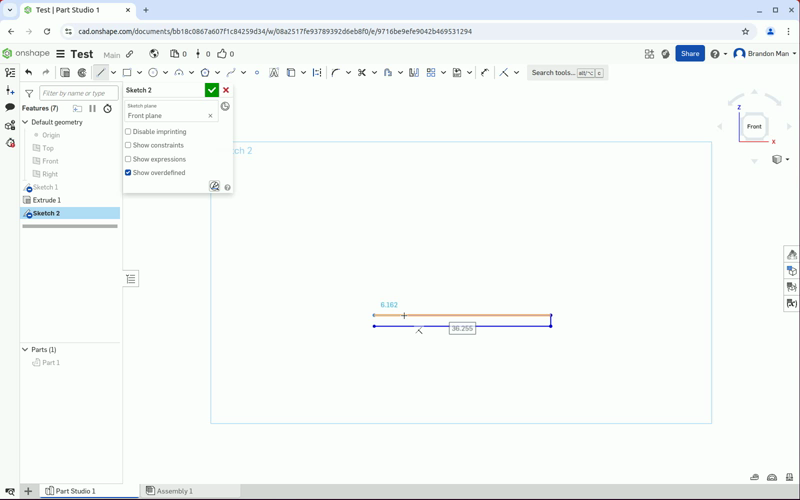
key_down(shift)
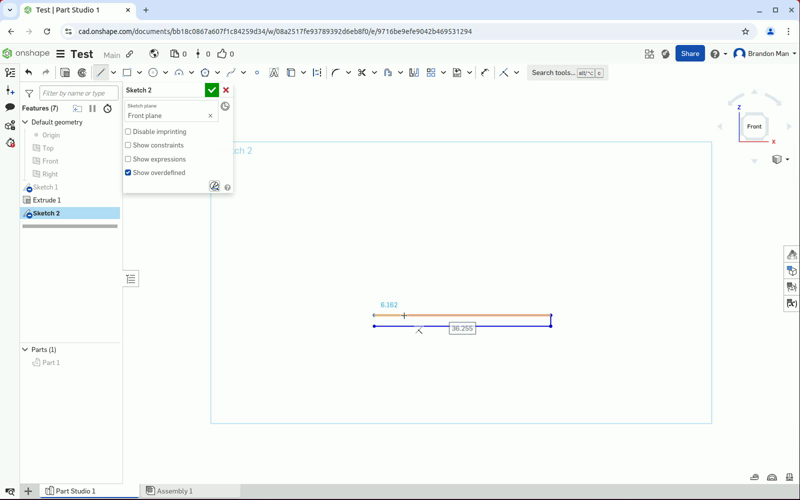
mouse_move(374, 326)
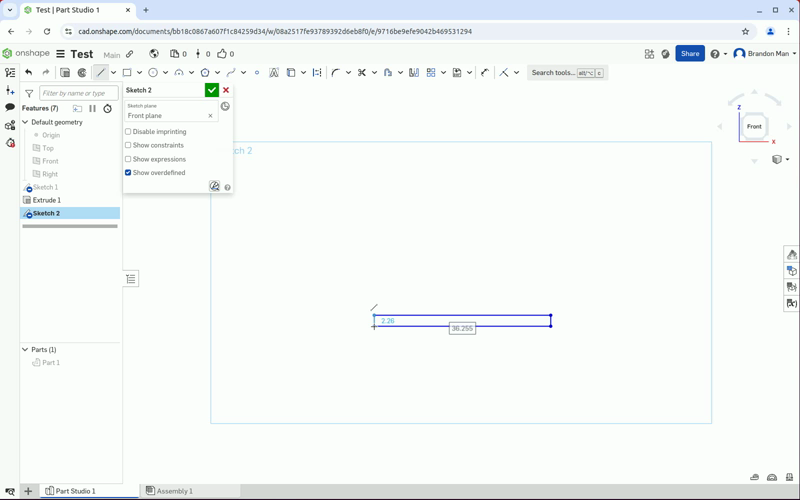
key_up(shift)
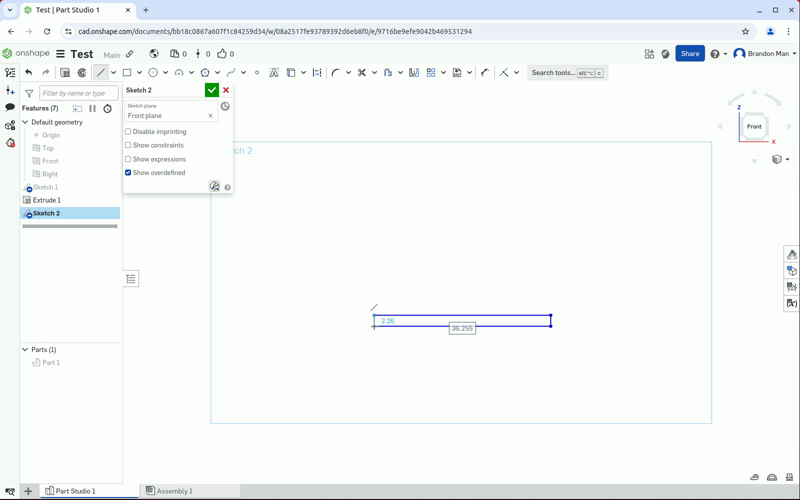
click(374, 326)
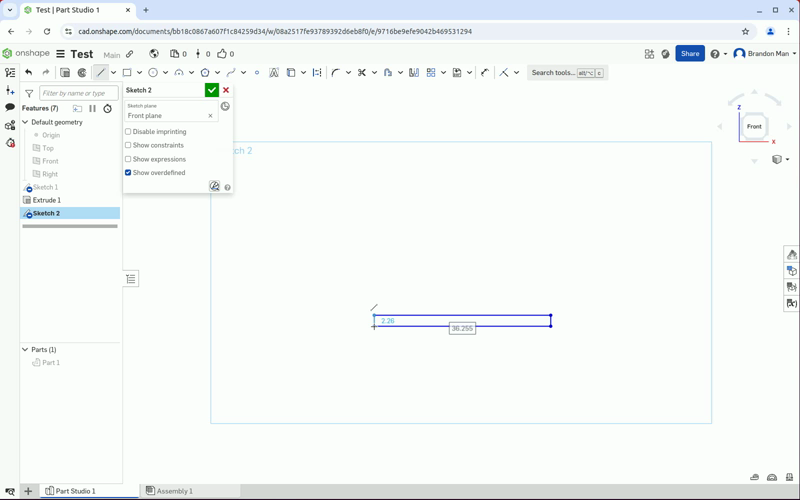
key(esc)
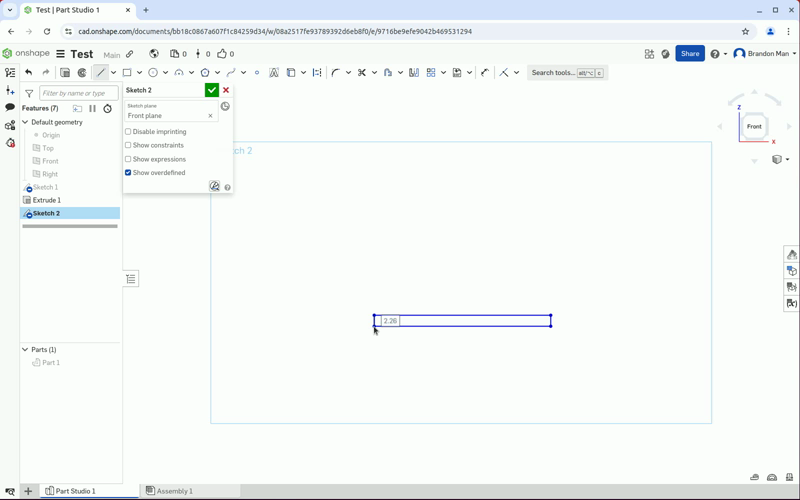
mouse_move(415, 317)
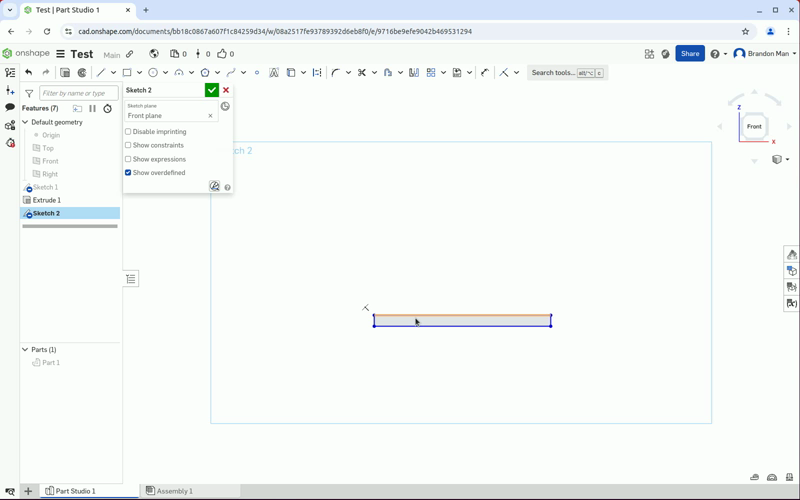
click(415, 317)
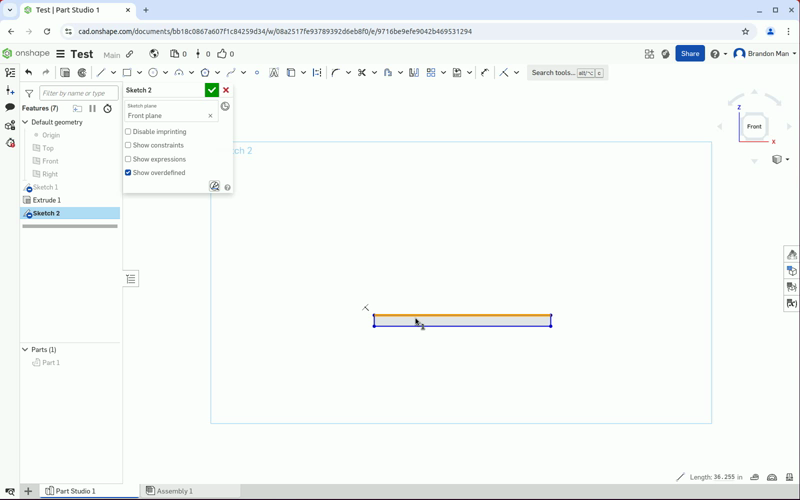
mouse_move(73, 352)
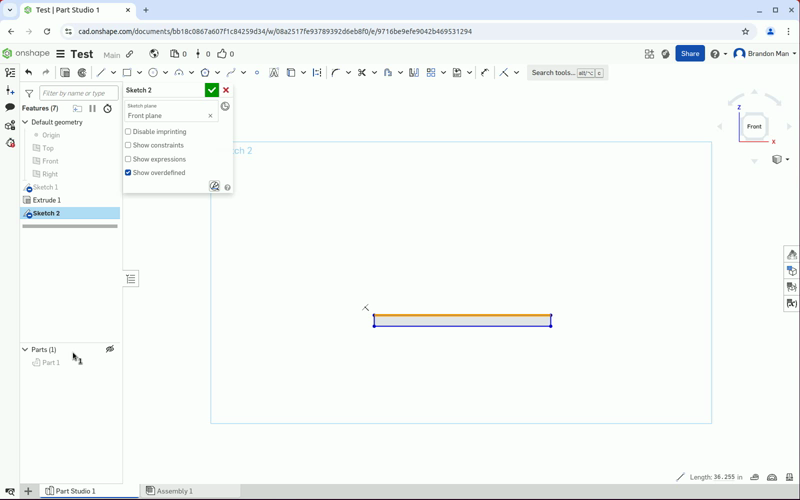
key(shift+y)
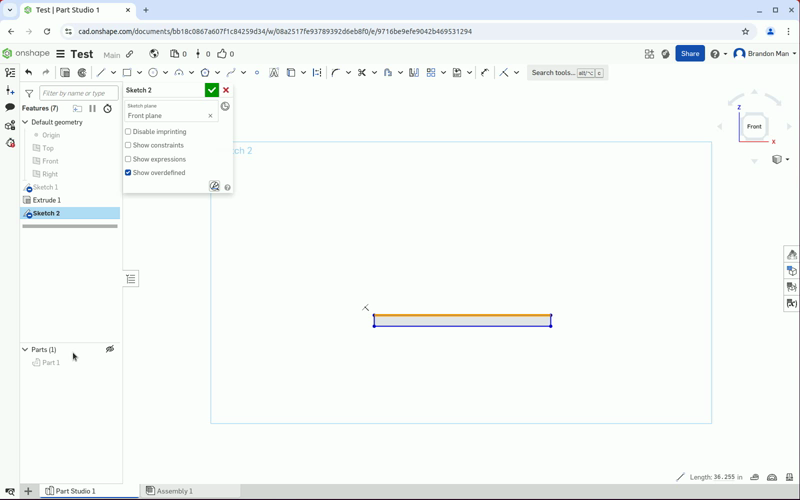
key(shift+e)
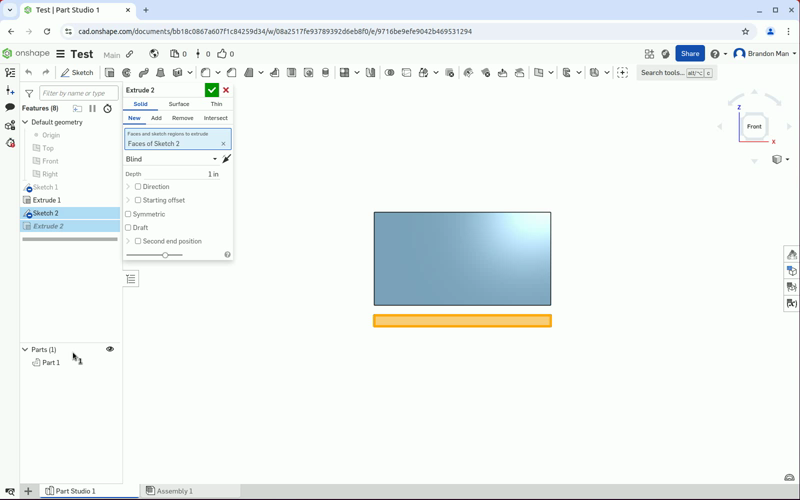
mouse_move(143, 106)
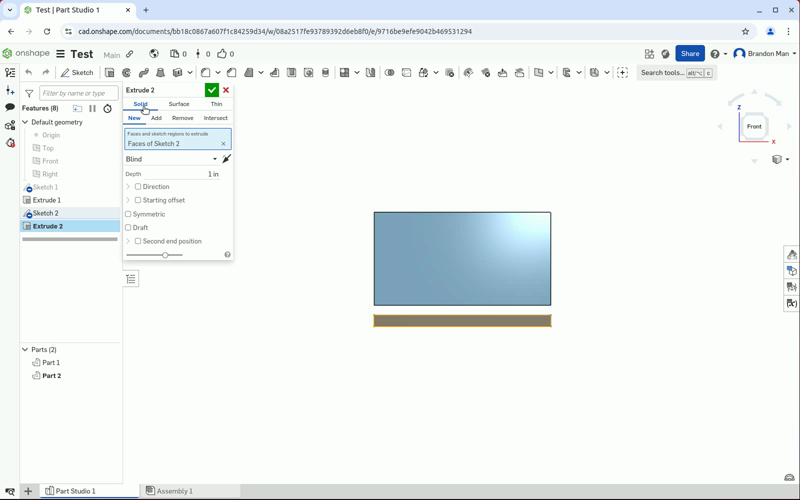
click(143, 106)
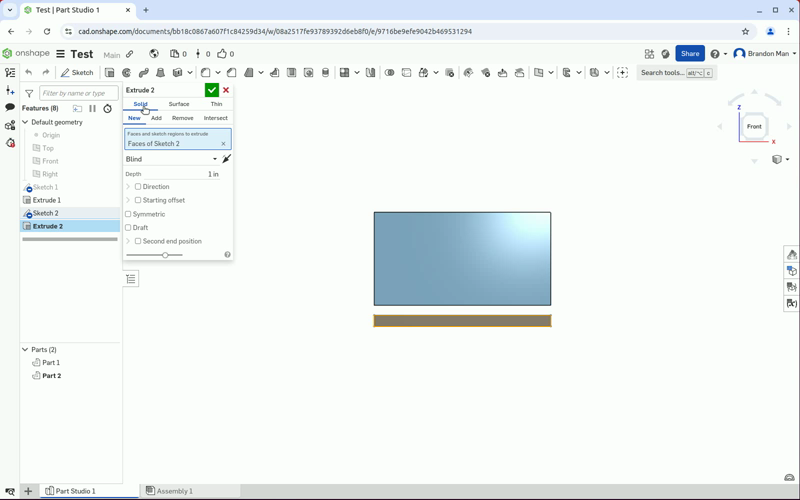
mouse_move(137, 120)
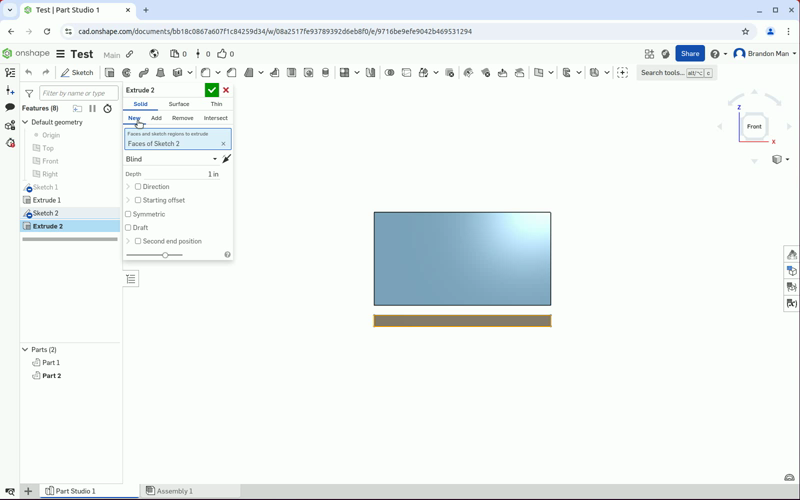
click(137, 120)
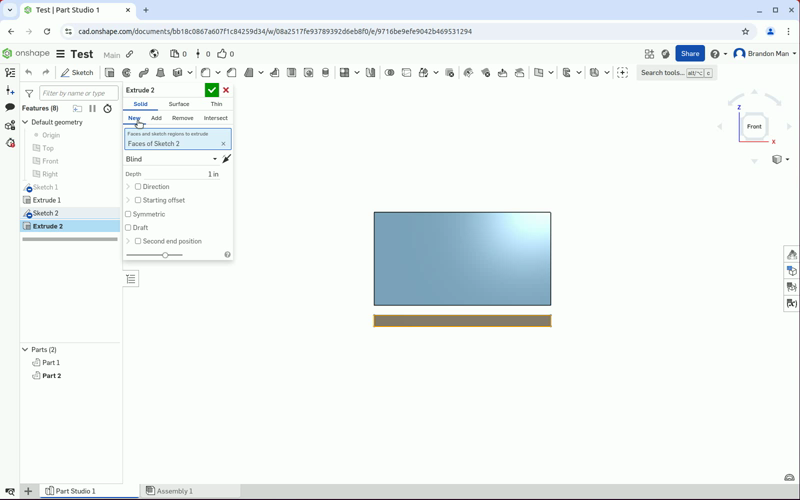
key(tab, 4)
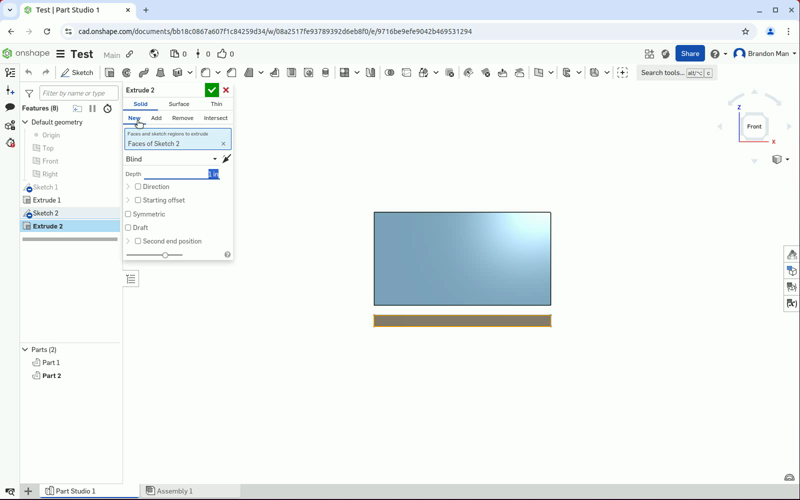
text(1.444)
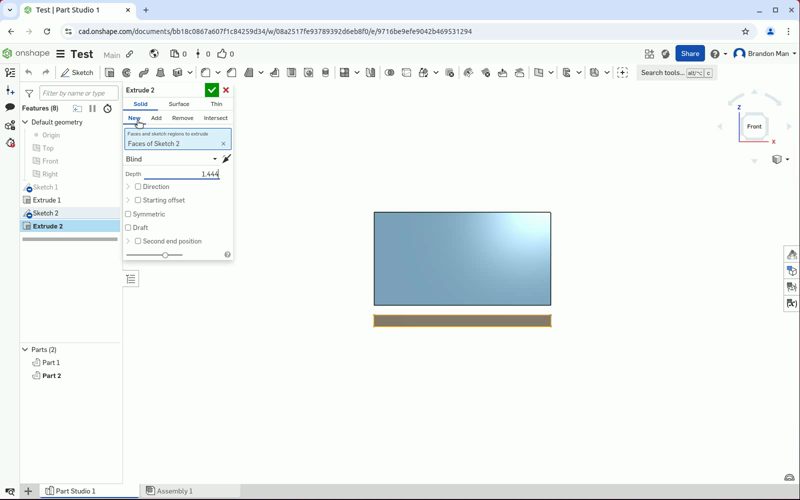
key(enter)
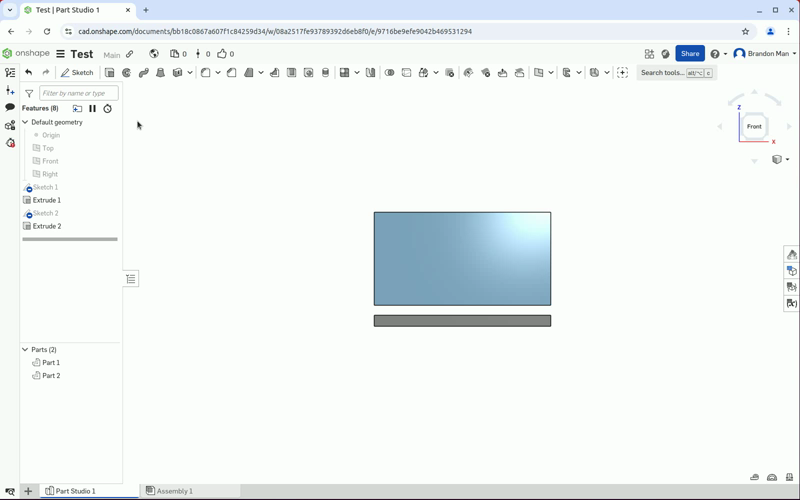
key(shift+h)
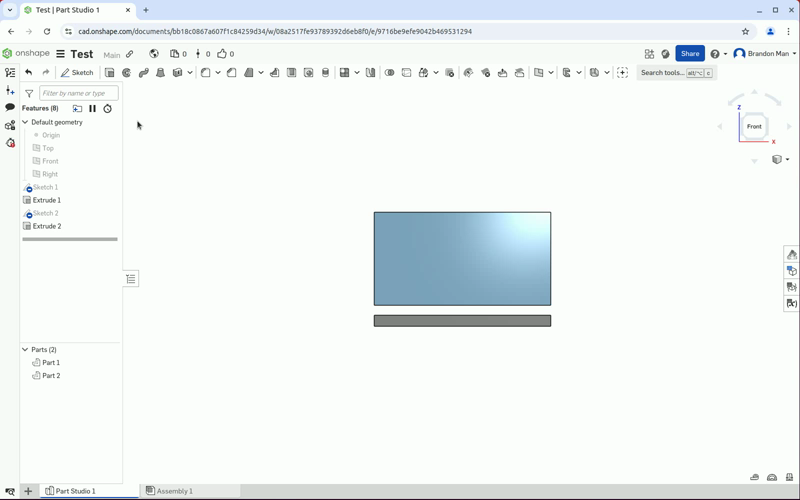
key(shift+h)
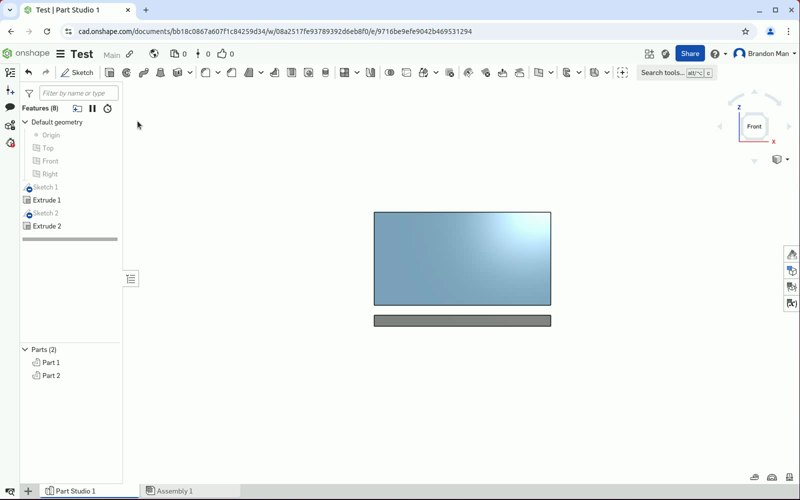
mouse_move(73, 189)
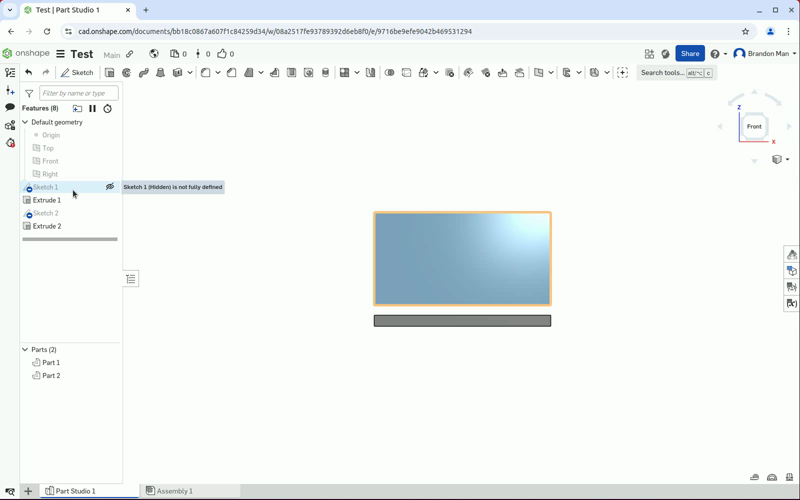
click(73, 189)
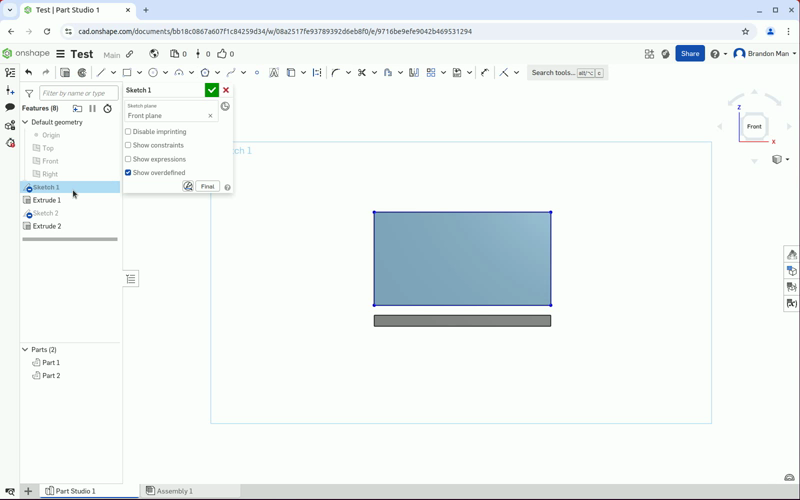
mouse_move(229, 92)
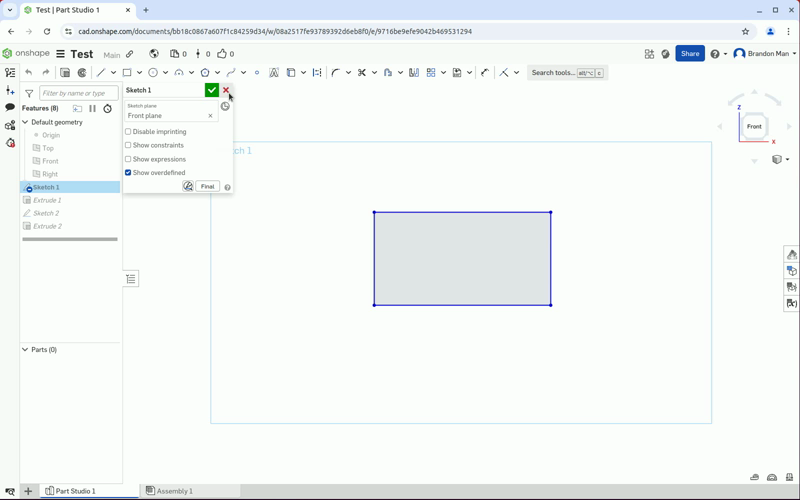
click(229, 92)
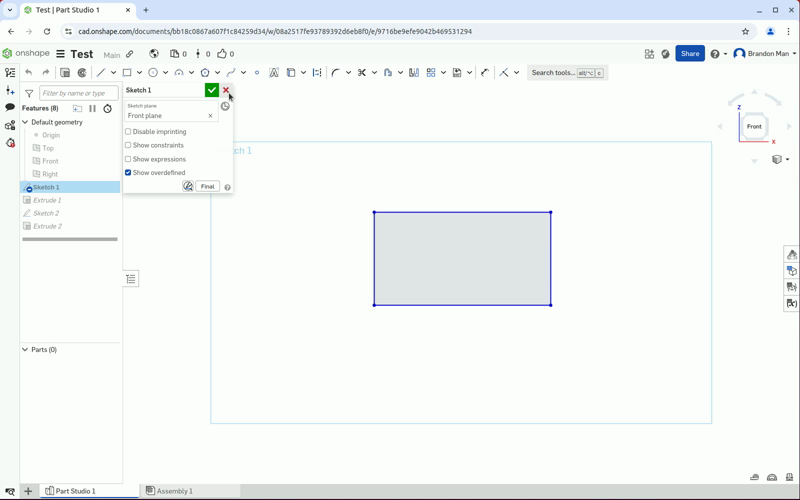
key(shift+s)
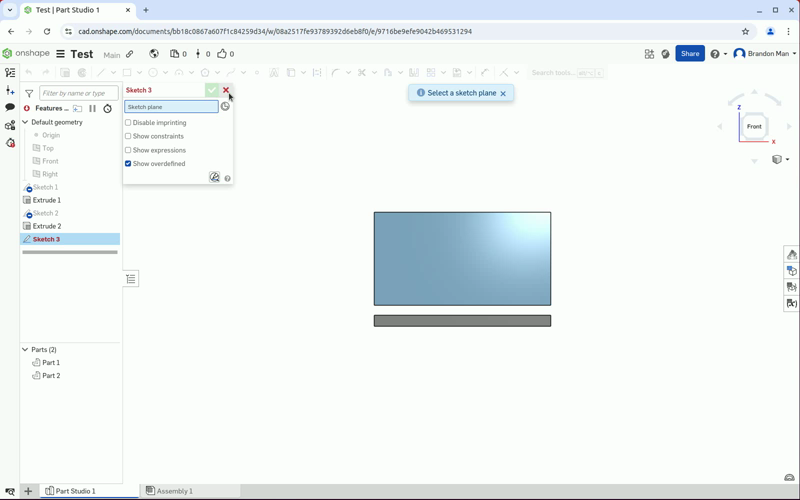
mouse_move(73, 163)
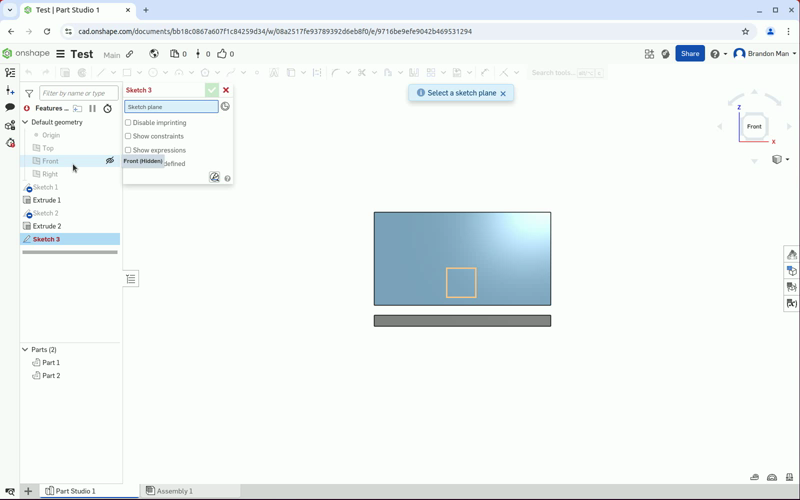
click(73, 163)
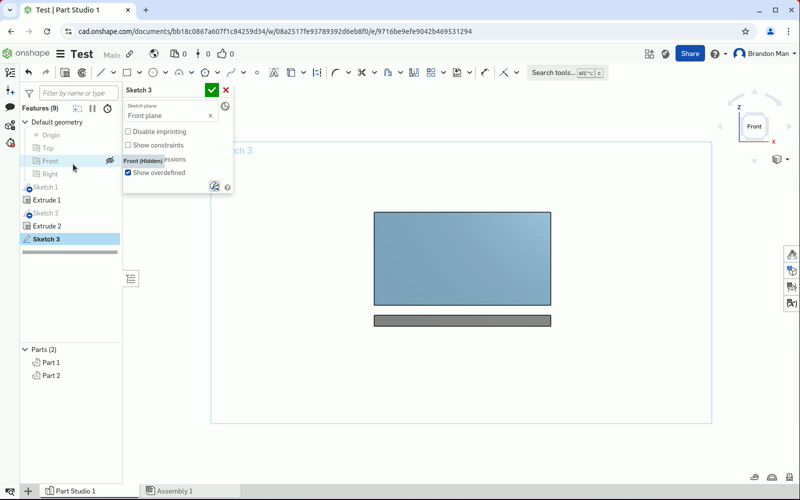
mouse_move(73, 352)
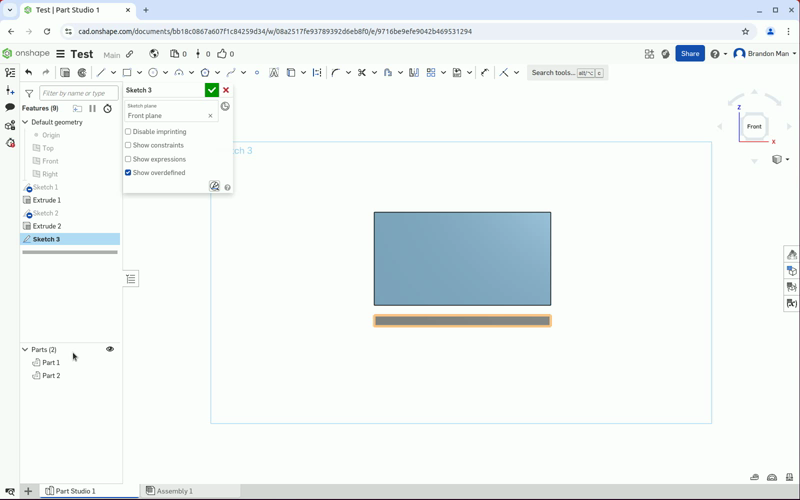
key(y)
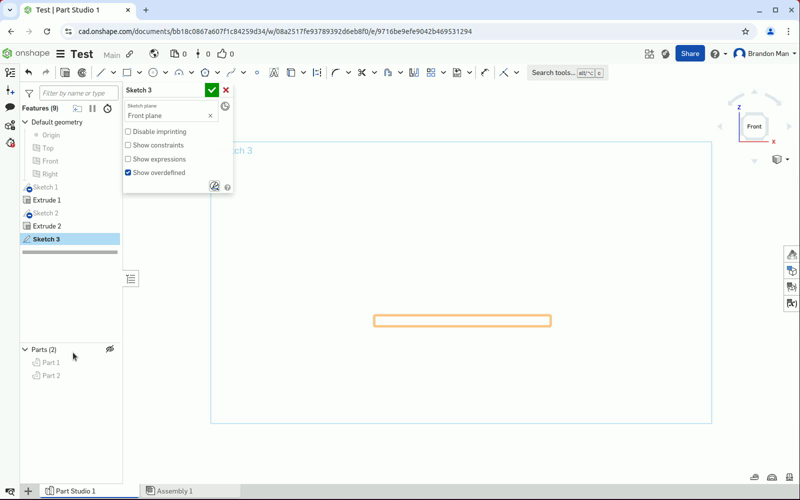
key(l)
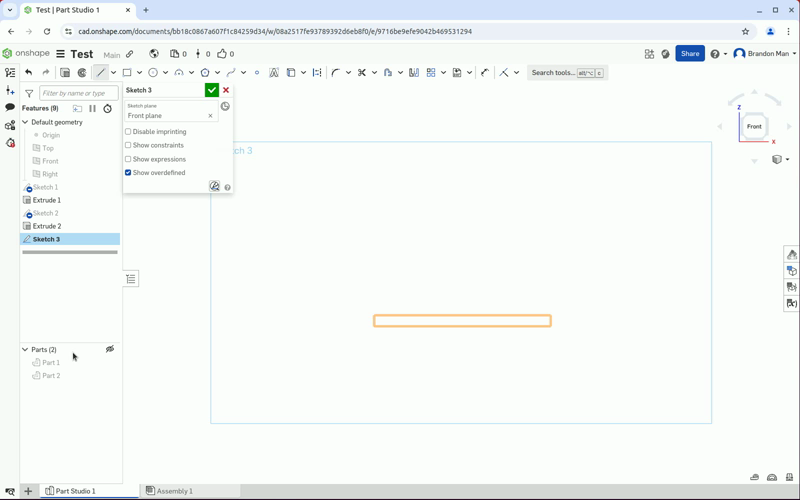
key_down(shift)
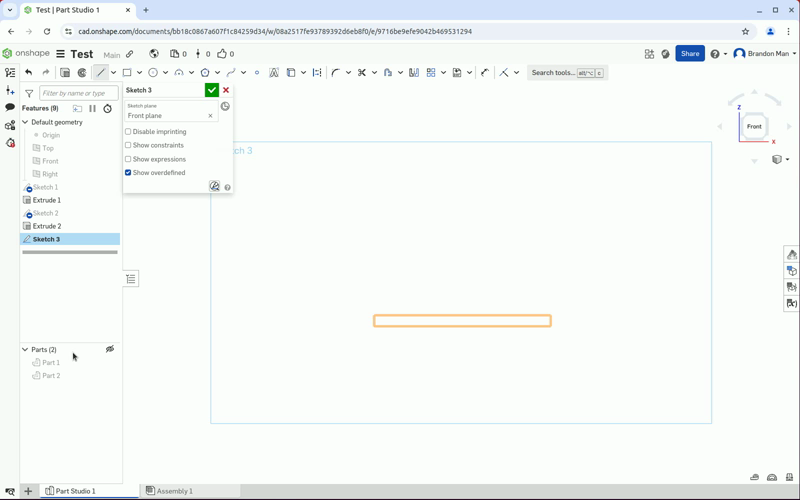
mouse_move(561, 298)
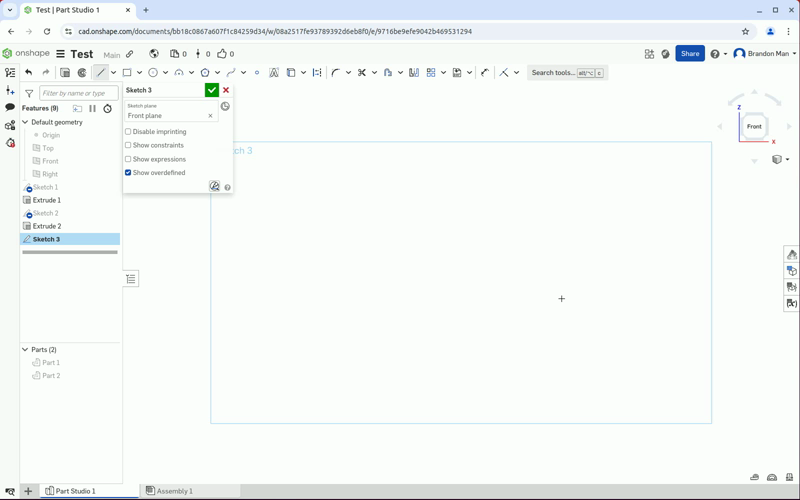
click(561, 298)
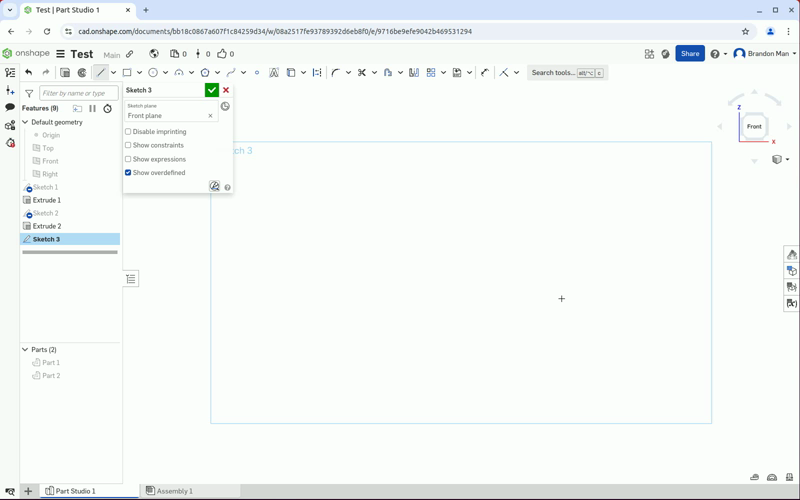
key_up(shift)
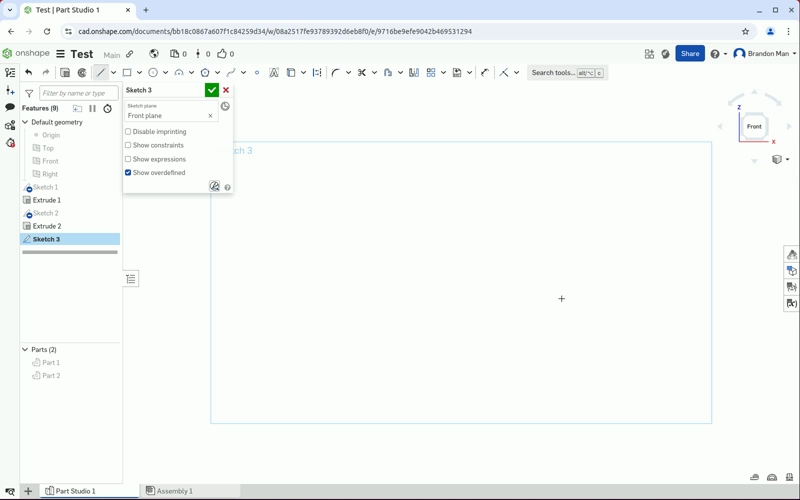
key_down(shift)
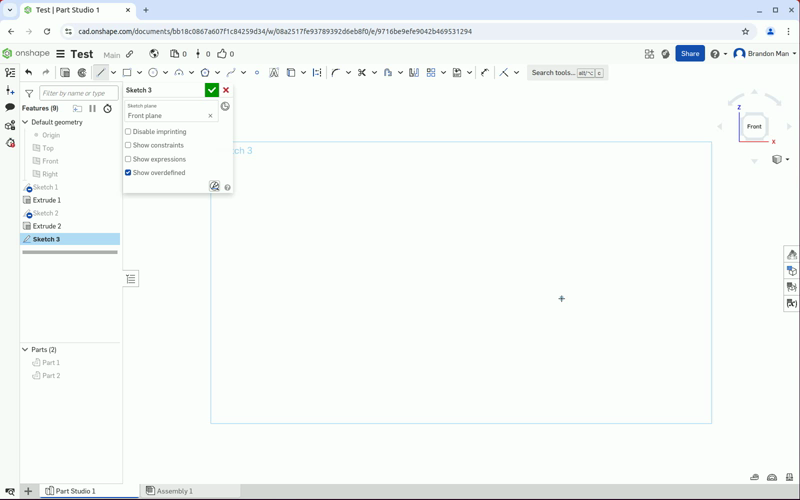
mouse_move(589, 298)
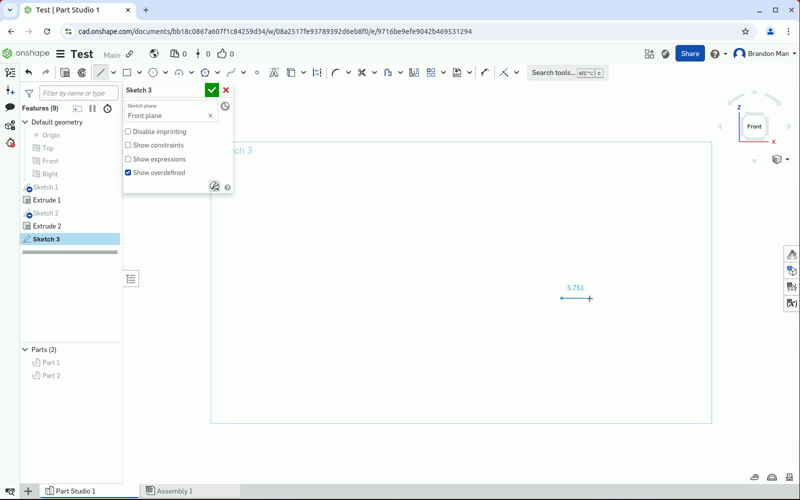
mouse_move(573, 298)
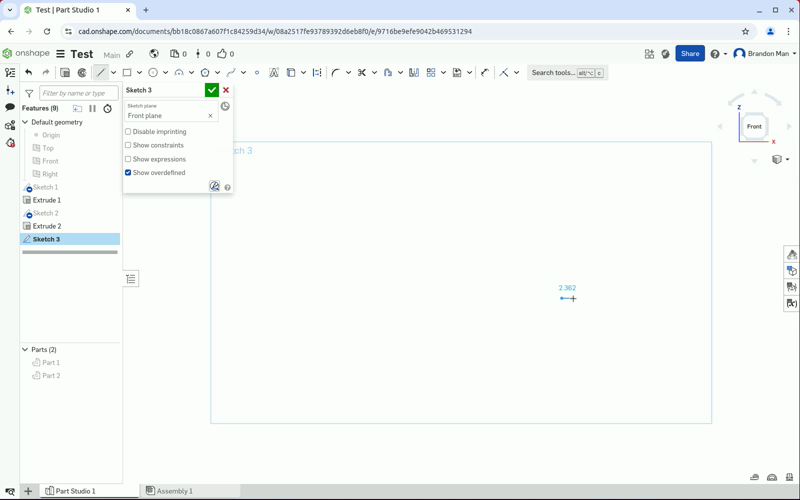
click(573, 298)
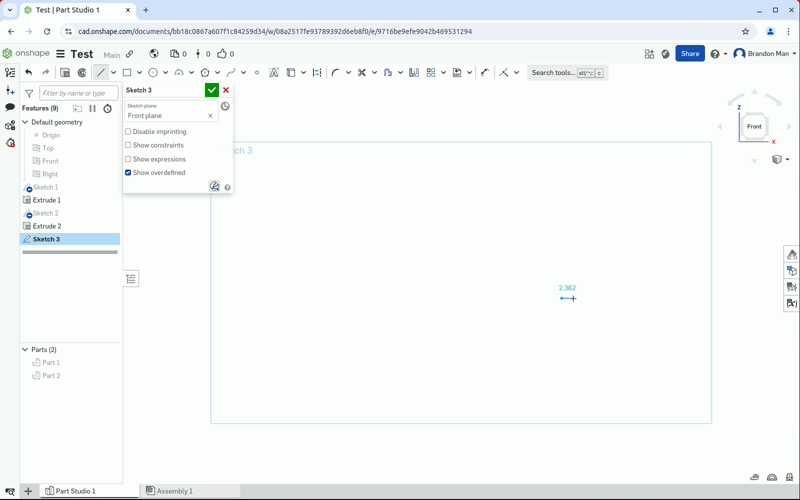
key_up(shift)
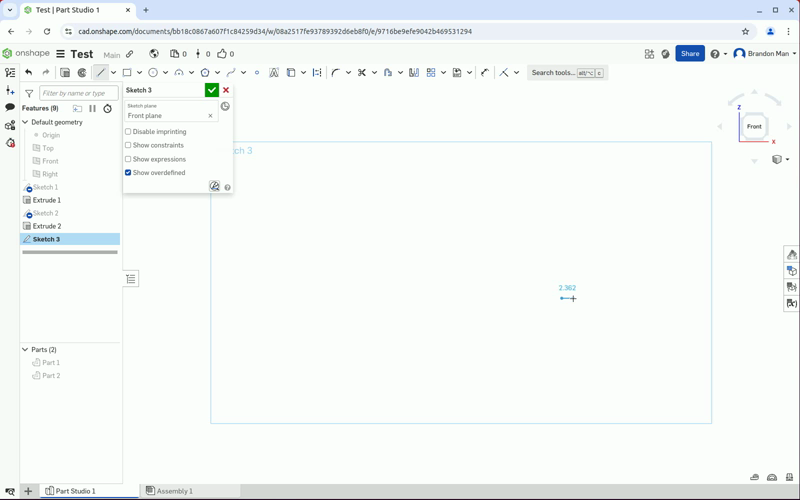
key_down(shift)
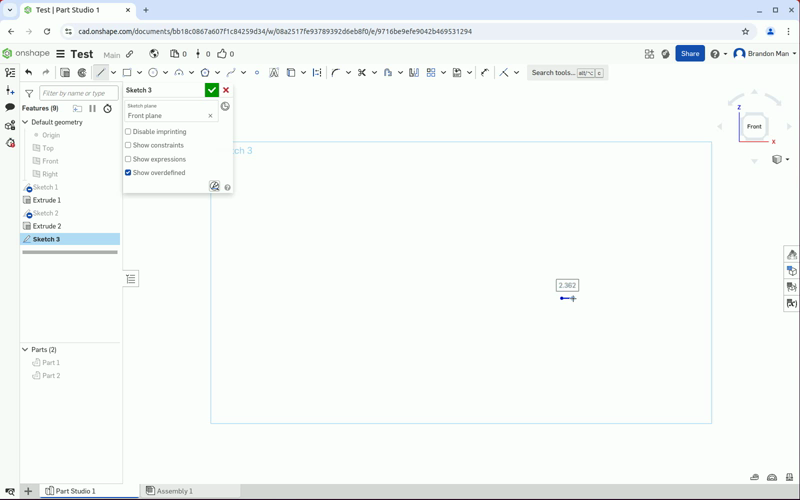
mouse_move(573, 219)
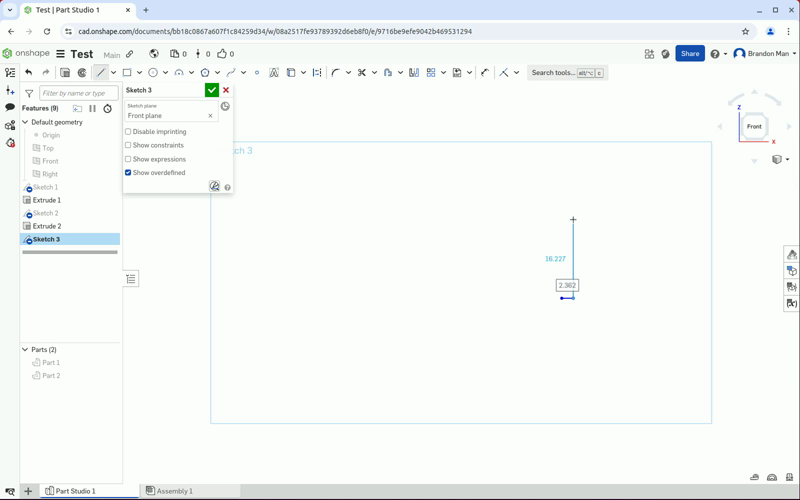
click(573, 219)
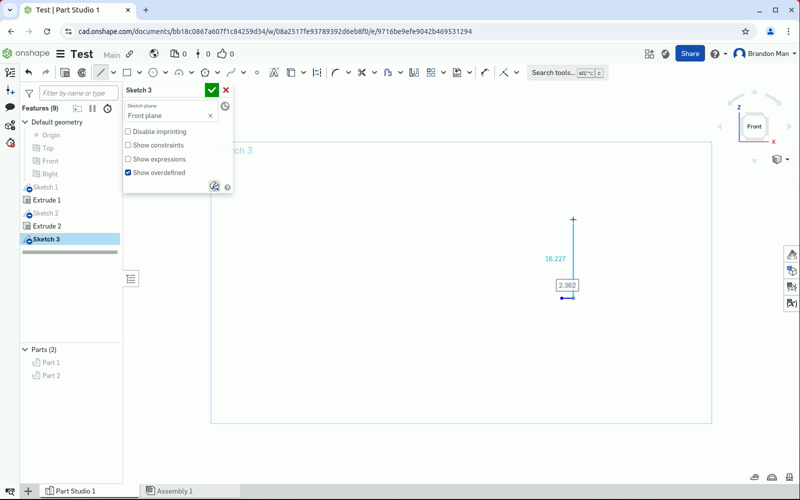
key_up(shift)
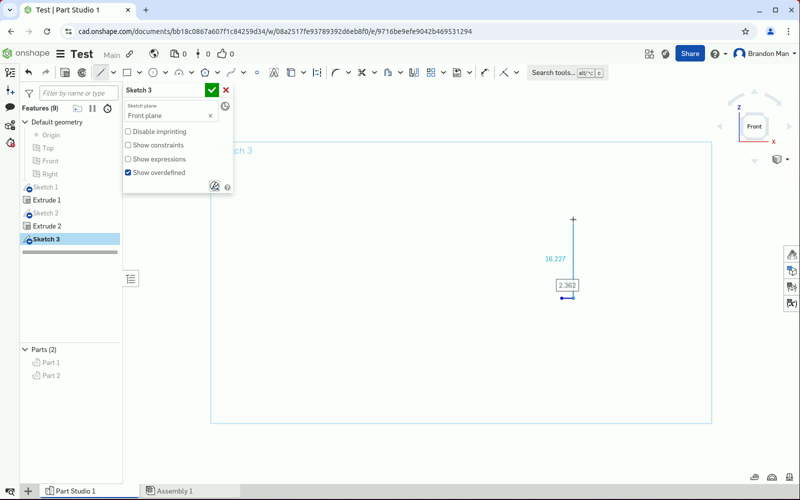
key_down(shift)
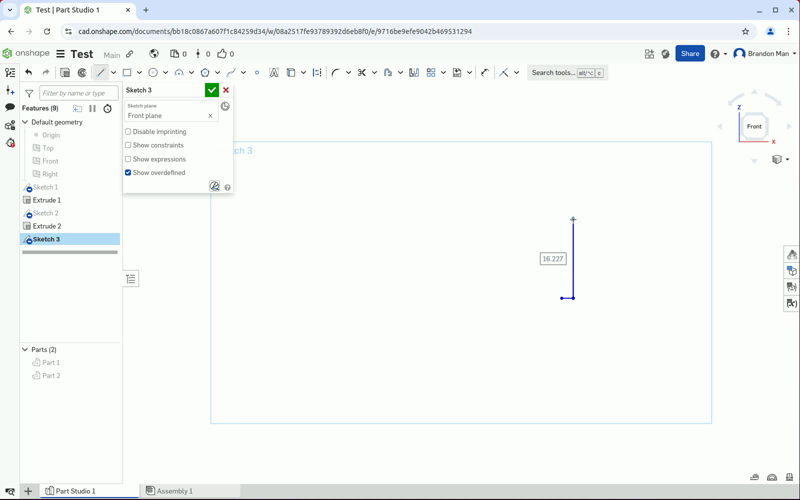
mouse_move(589, 219)
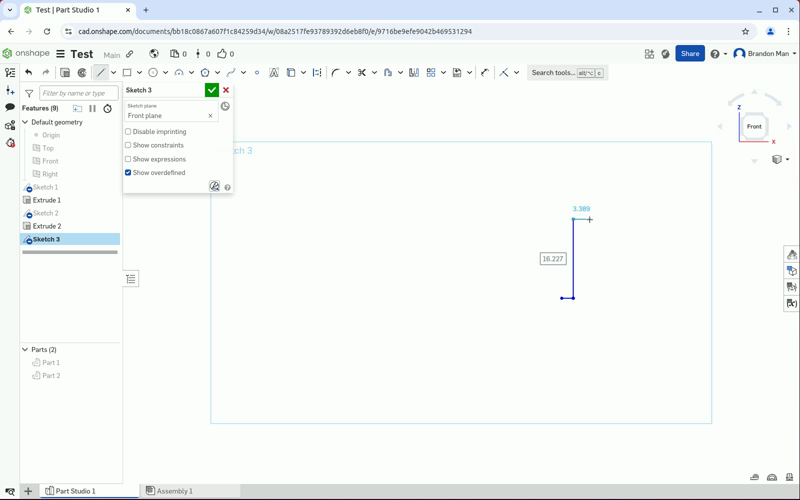
mouse_move(561, 219)
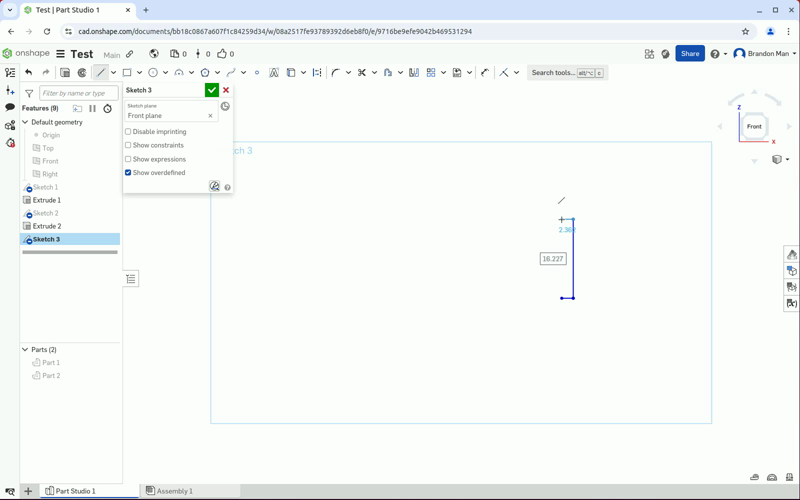
click(561, 219)
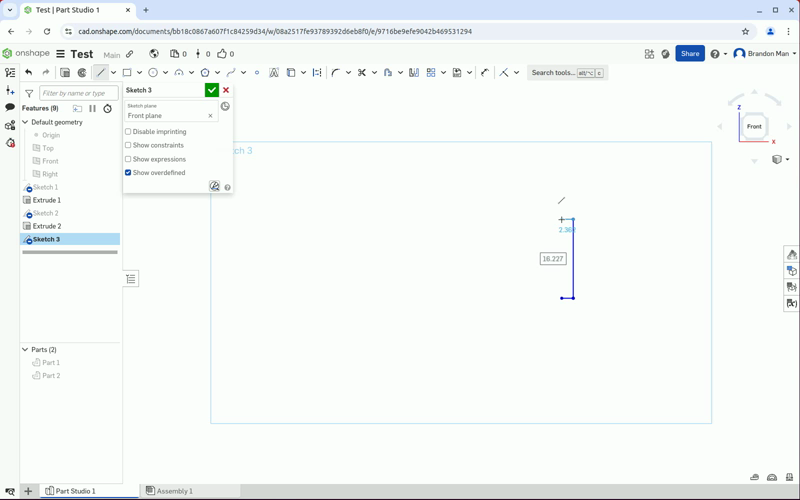
key_up(shift)
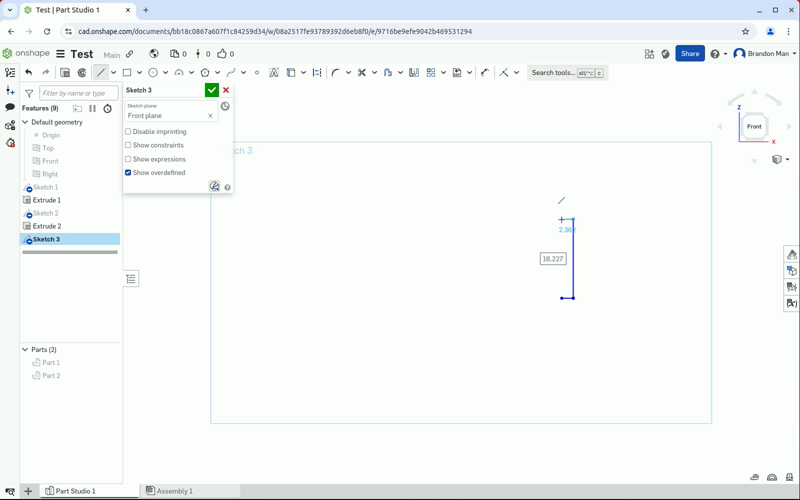
key_down(shift)
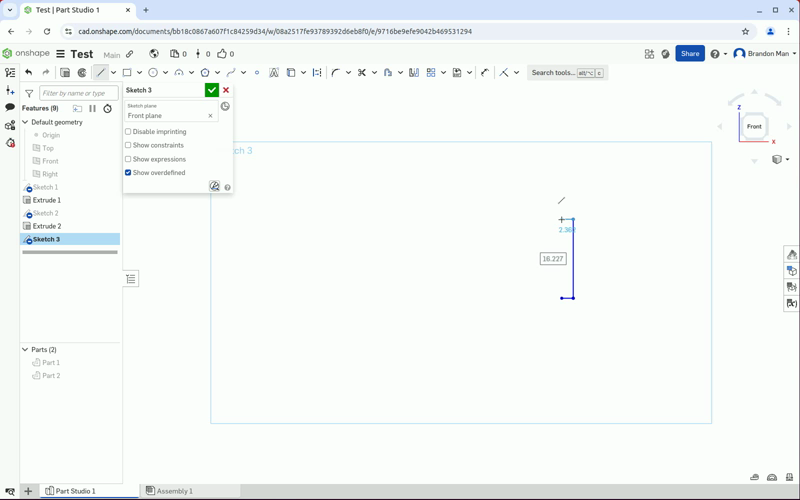
mouse_move(561, 298)
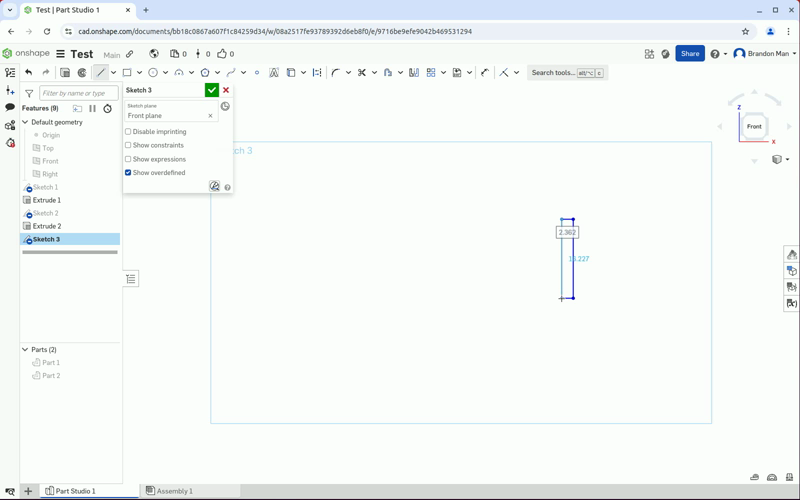
key_up(shift)
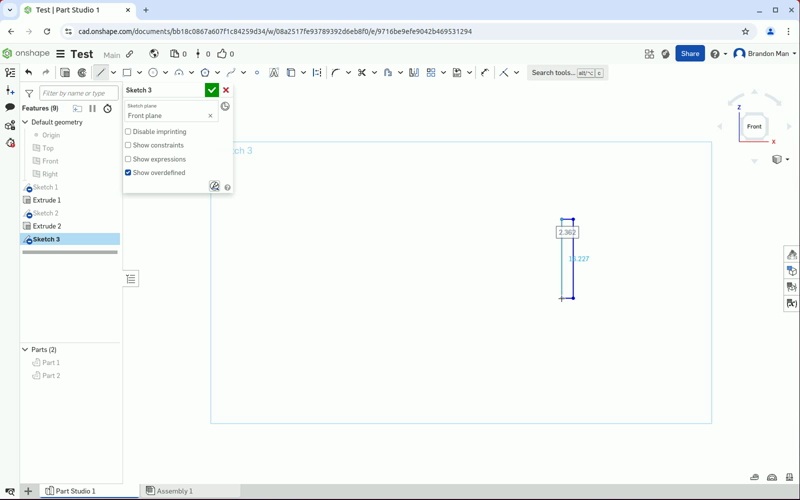
click(561, 298)
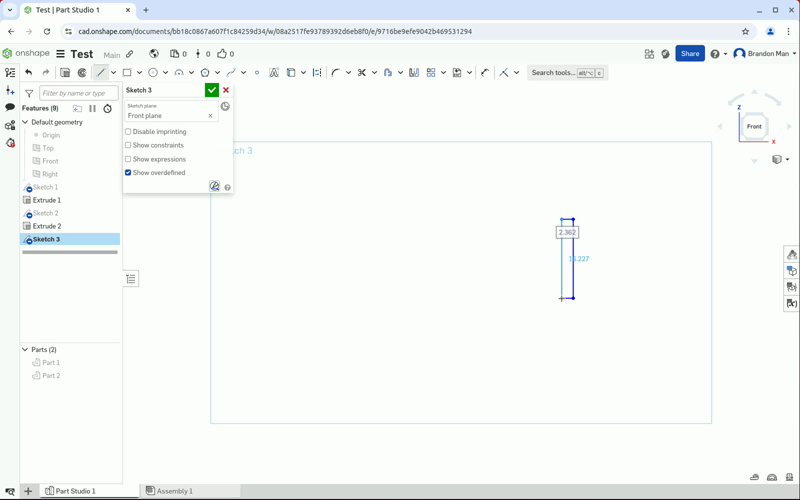
key(esc)
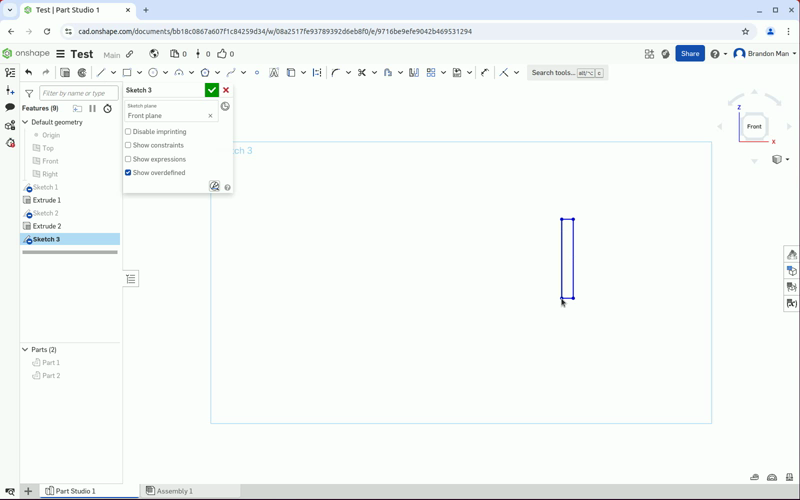
mouse_move(564, 236)
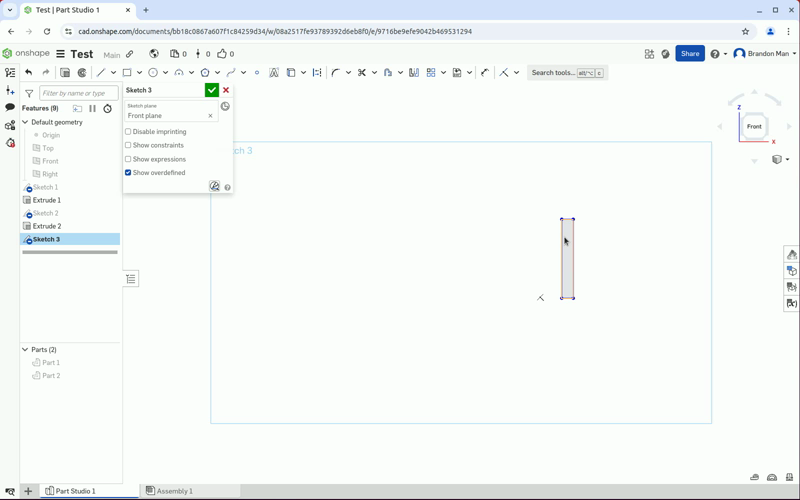
scroll(6)
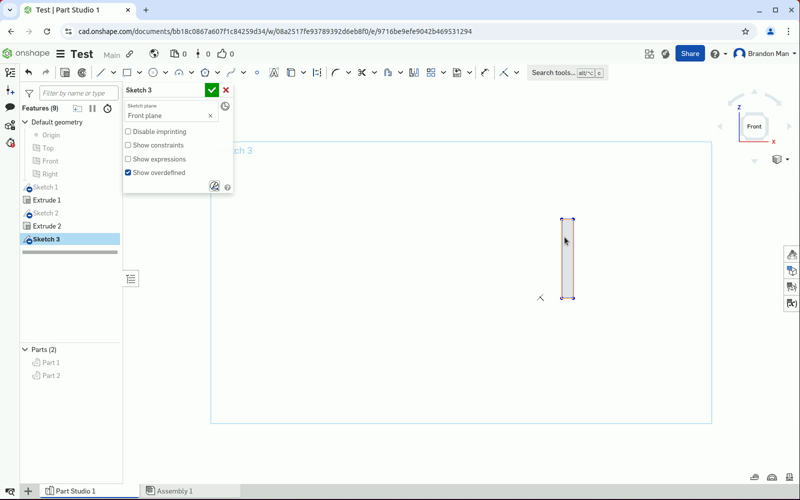
scroll(6)
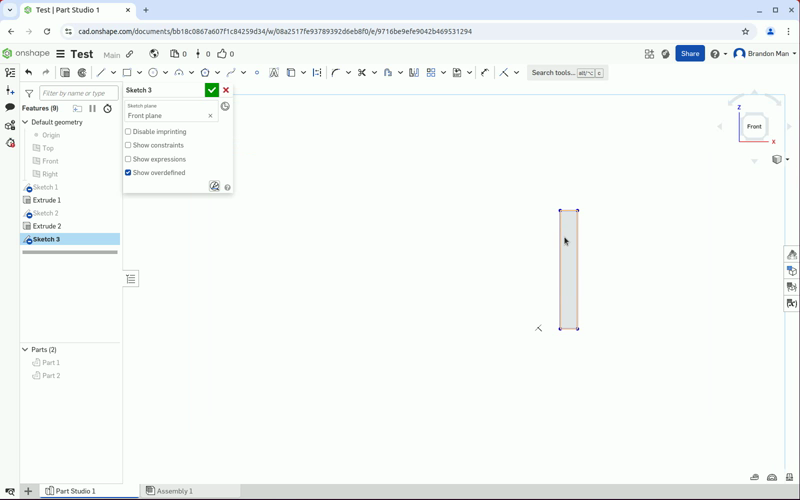
scroll(6)
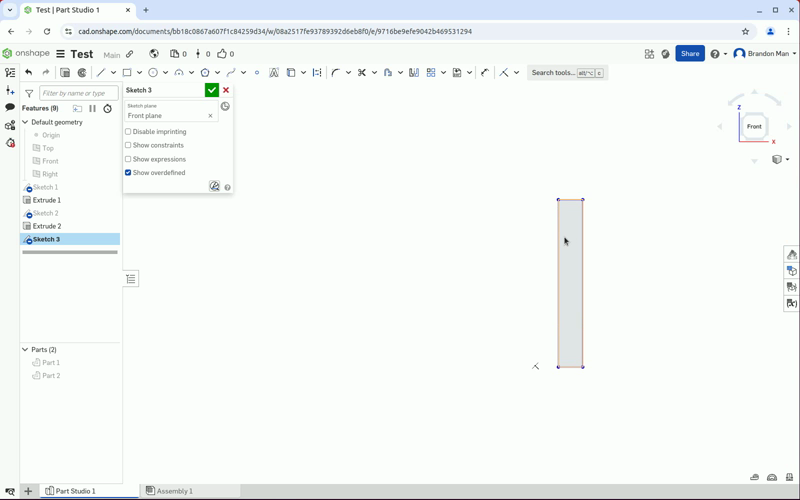
scroll(6)
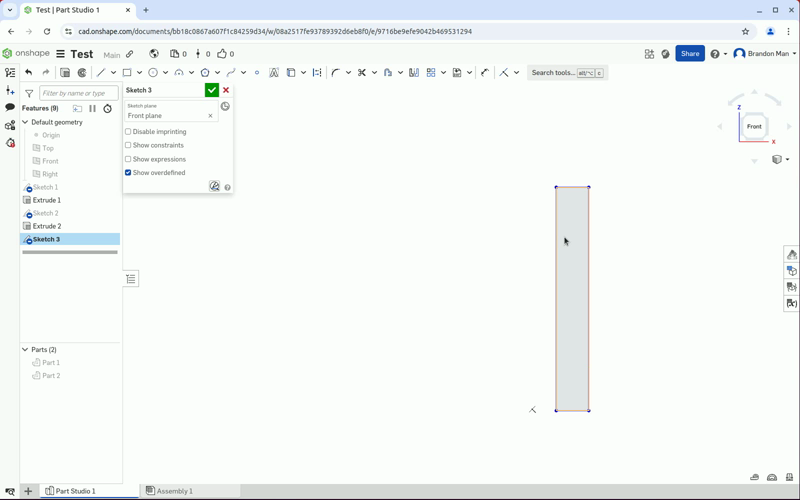
scroll(6)
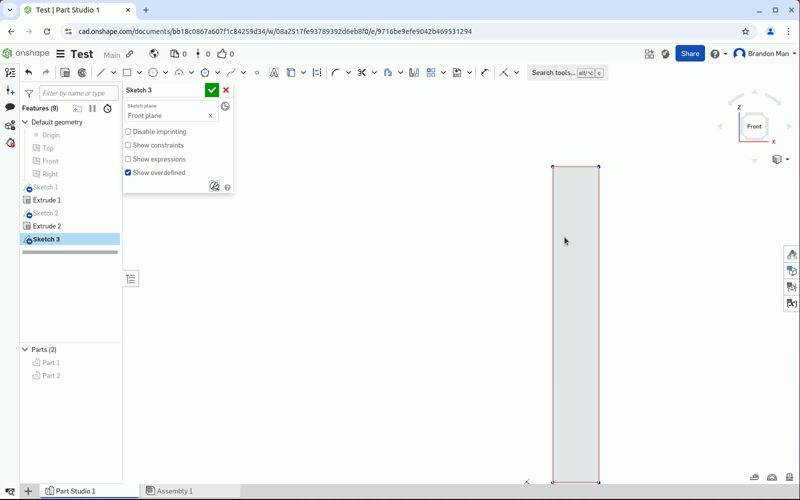
scroll(6)
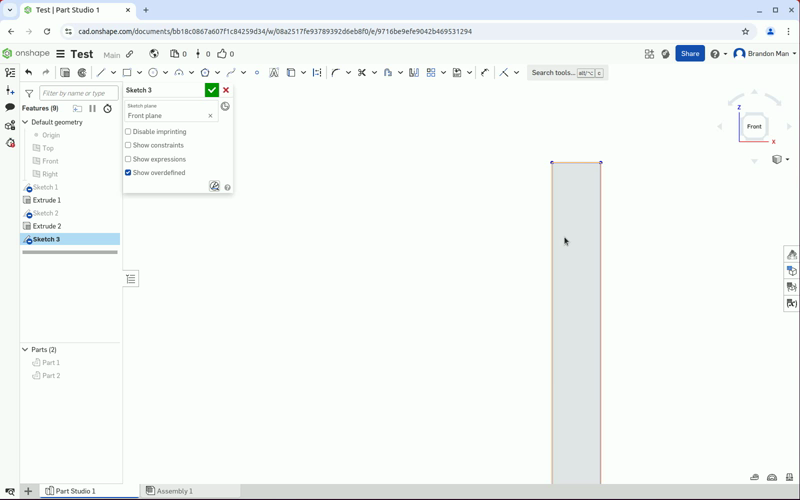
scroll(6)
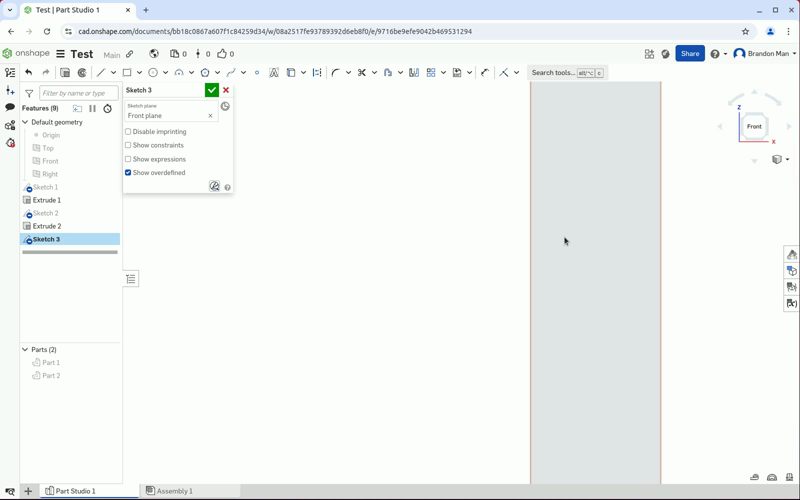
click(564, 236)
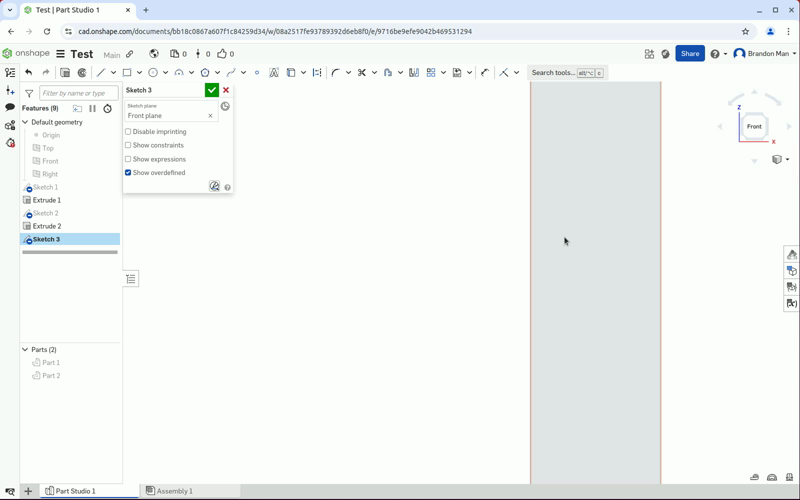
scroll(-6)
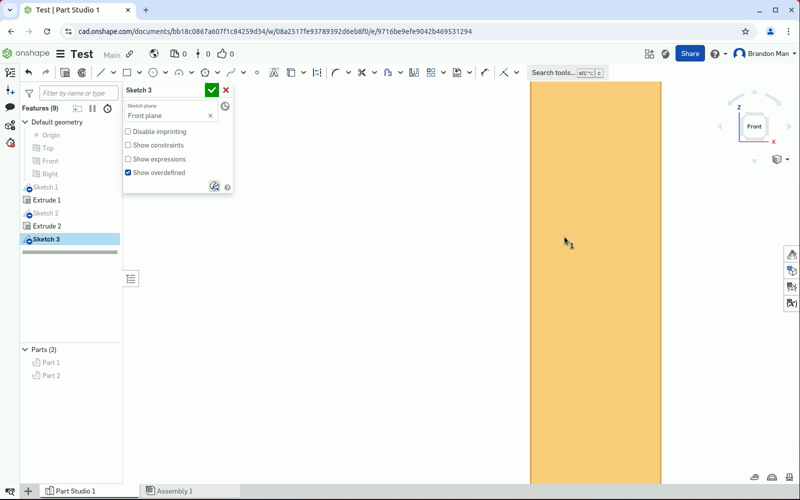
scroll(-6)
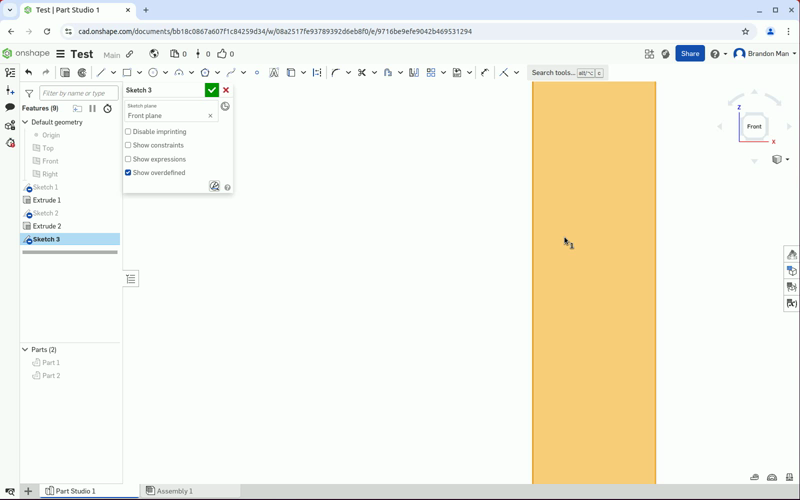
scroll(-6)
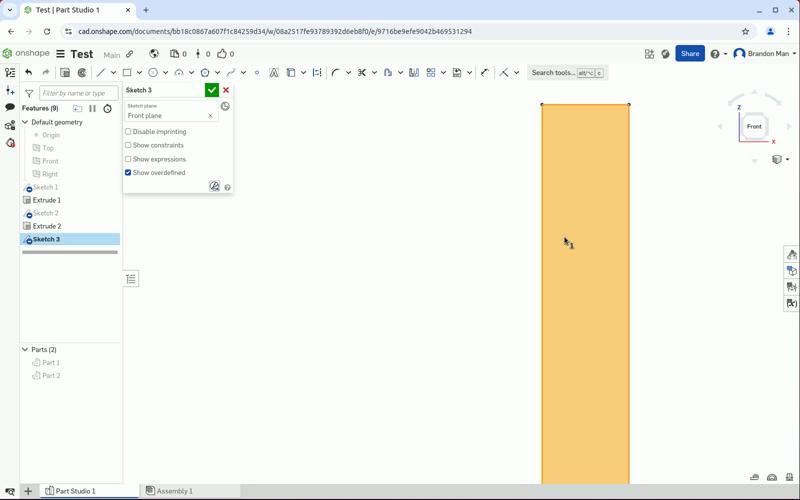
scroll(-6)
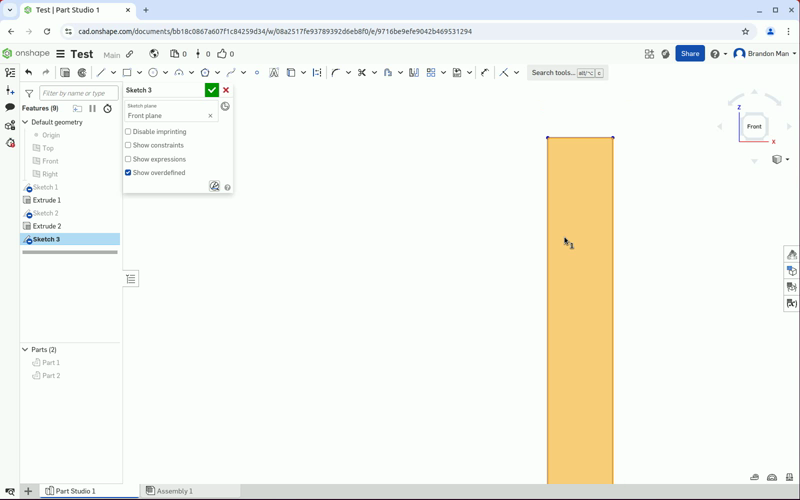
scroll(-6)
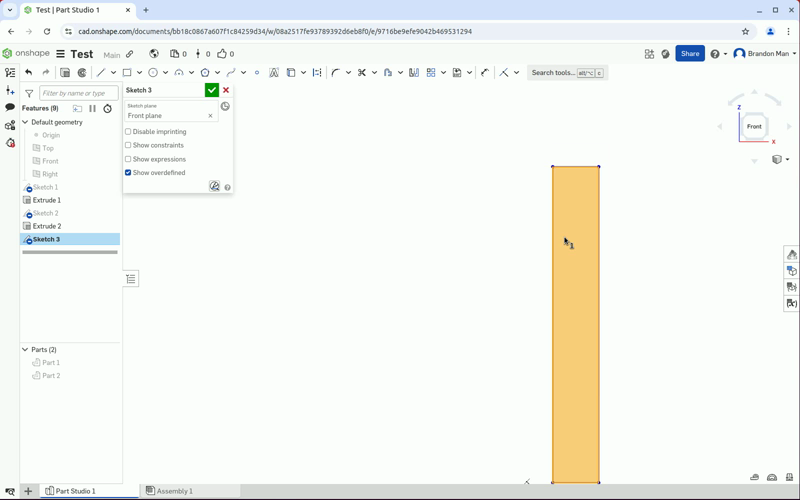
scroll(-6)
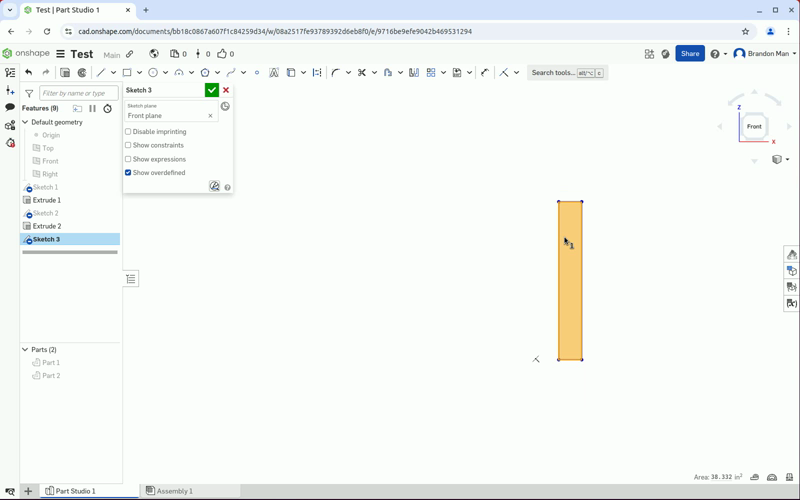
scroll(-6)
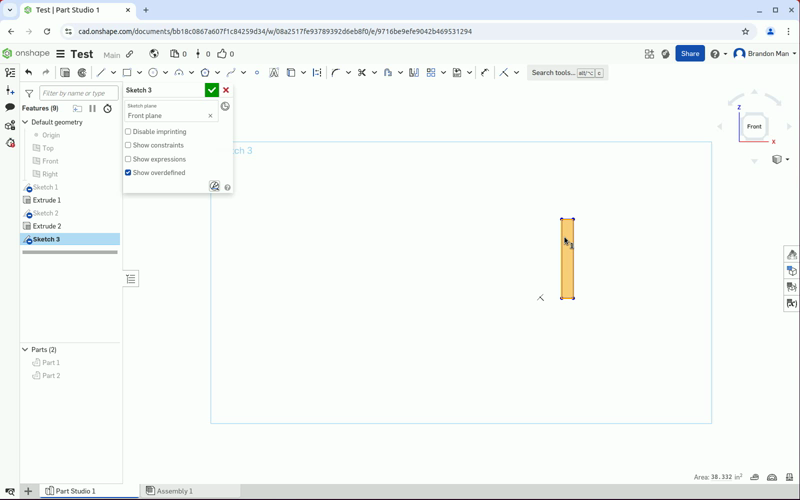
mouse_move(73, 352)
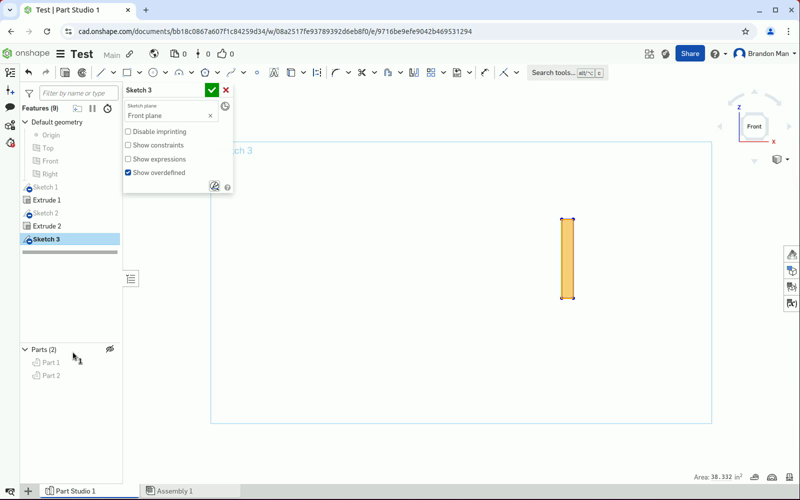
key(shift+y)
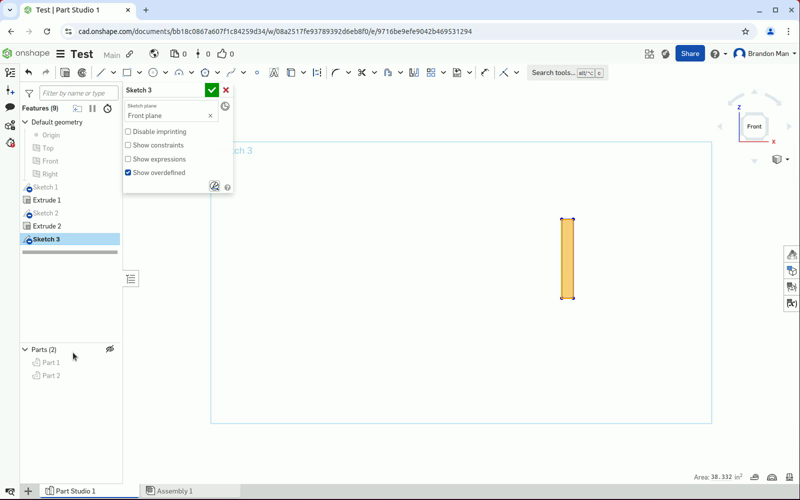
key(shift+e)
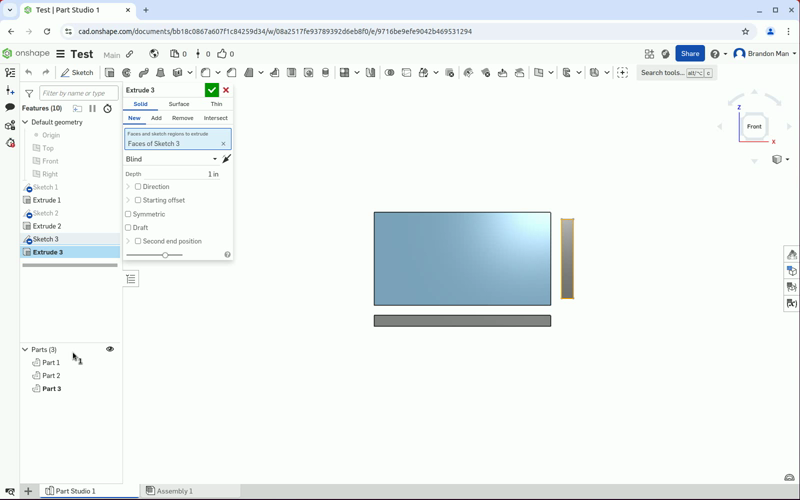
mouse_move(143, 106)
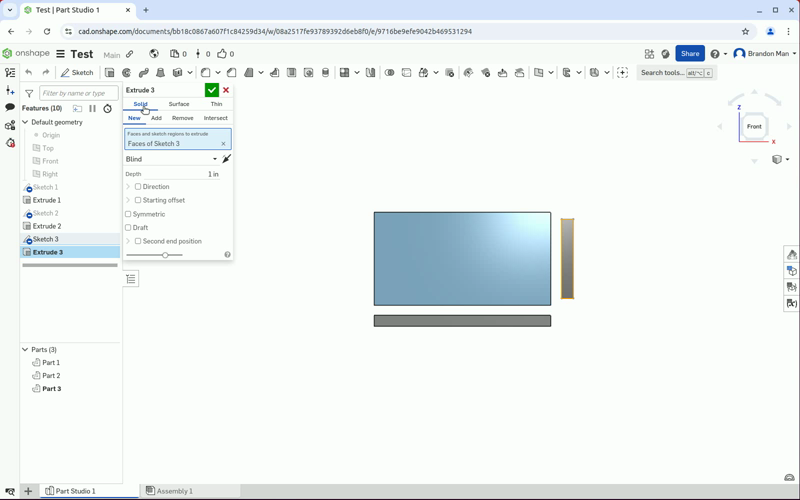
click(143, 106)
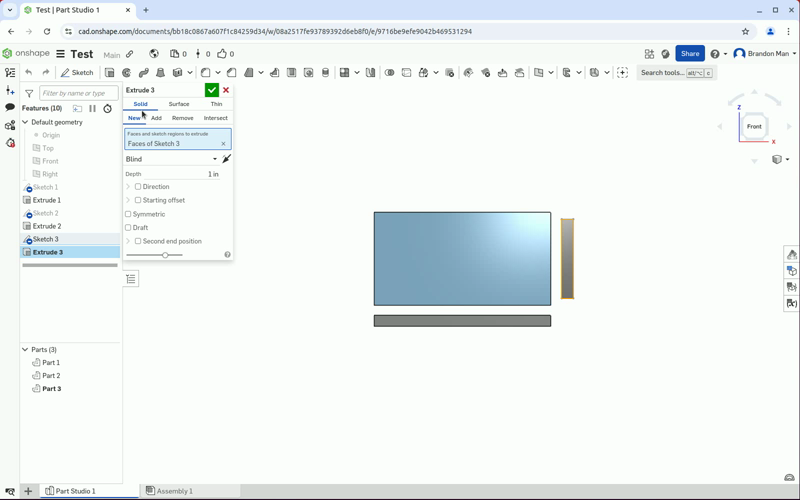
mouse_move(137, 120)
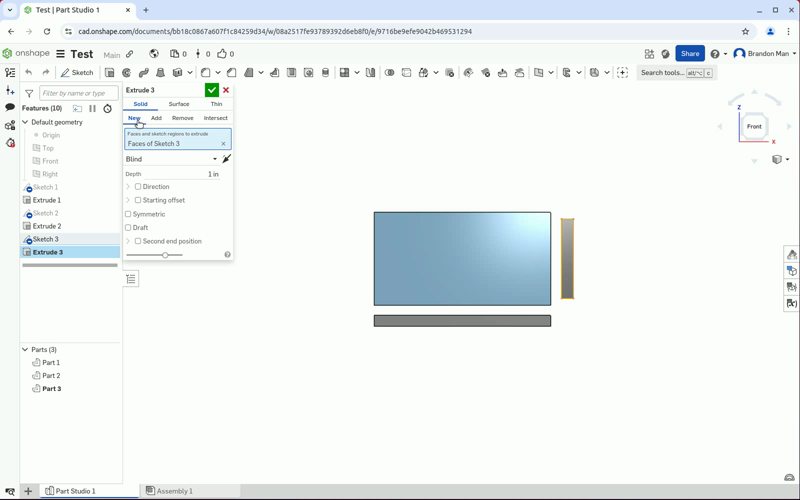
click(137, 120)
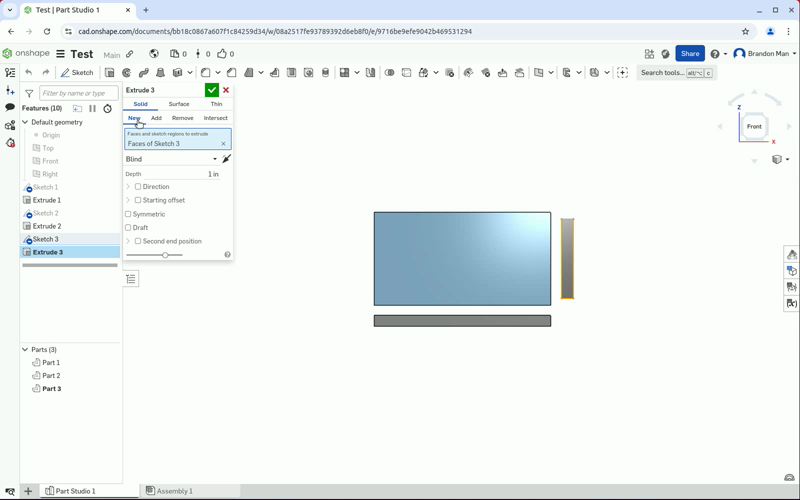
key(tab, 4)
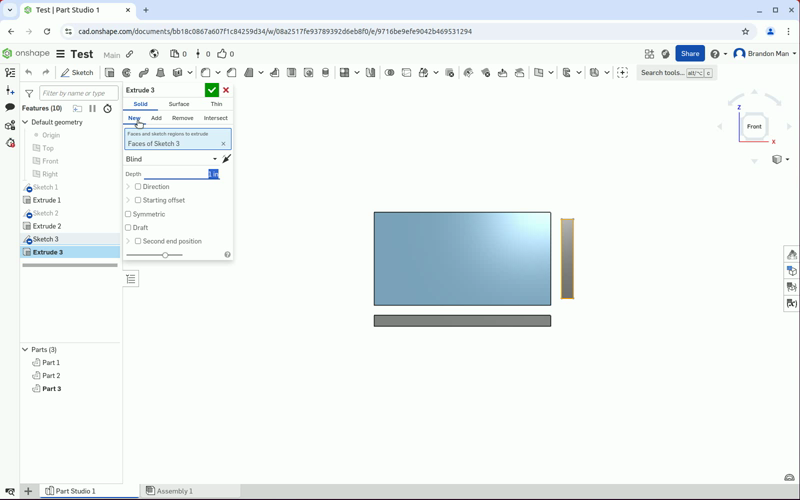
text(1.444)
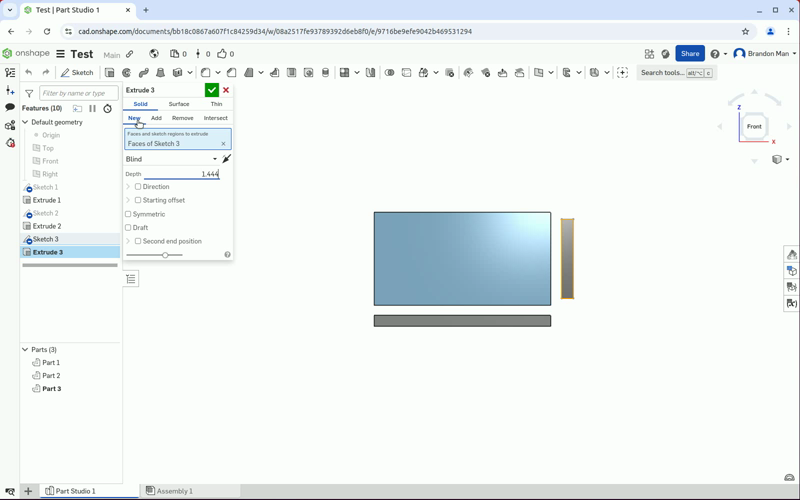
key(enter)
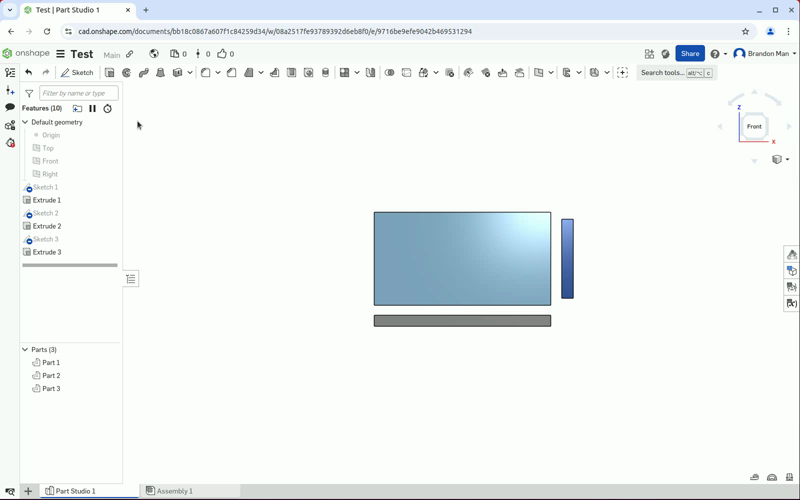
key(shift+h)
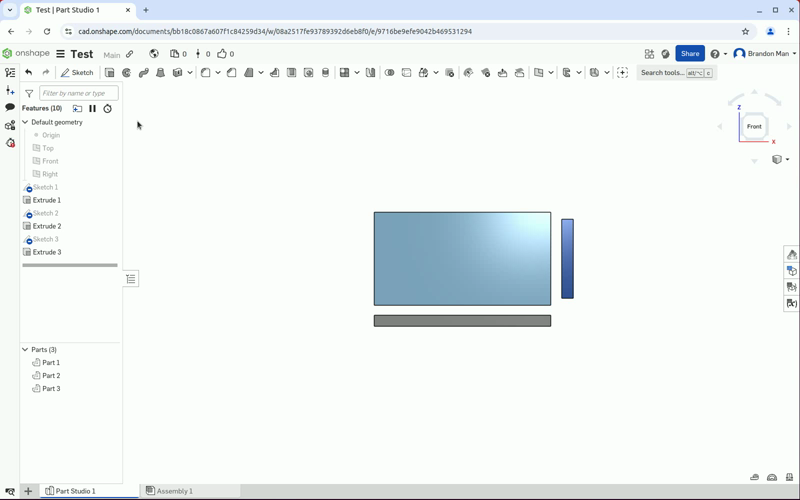
key(shift+h)
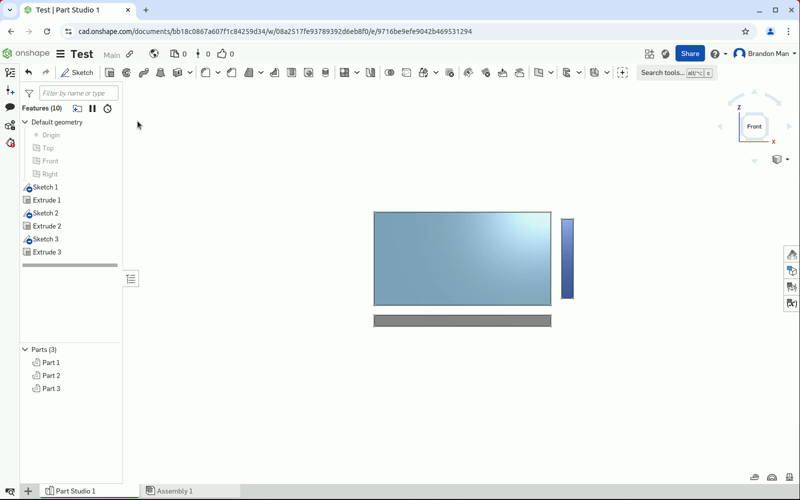
key(shift+7)
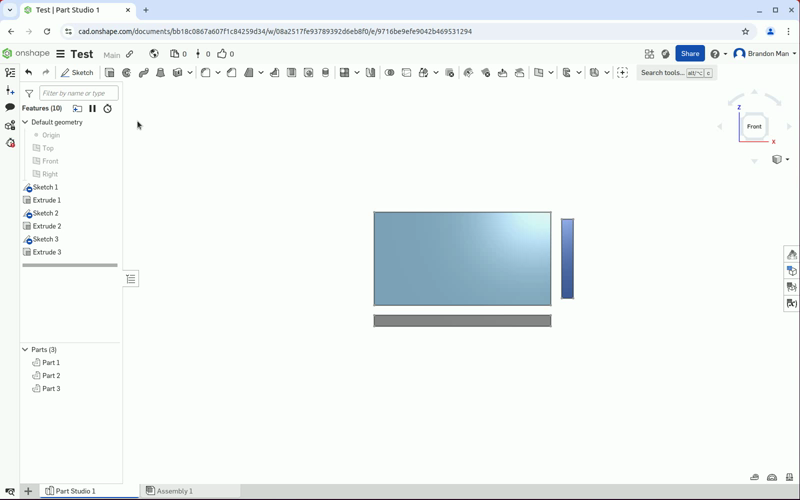
key(left, 2)
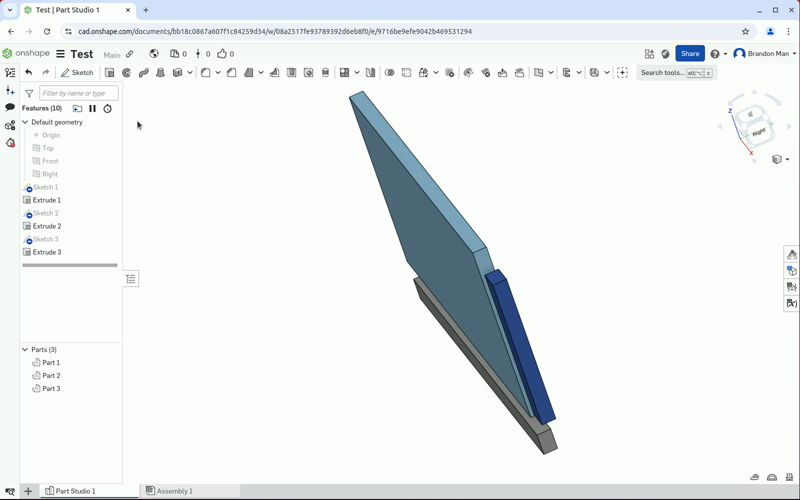
key(down, 2)
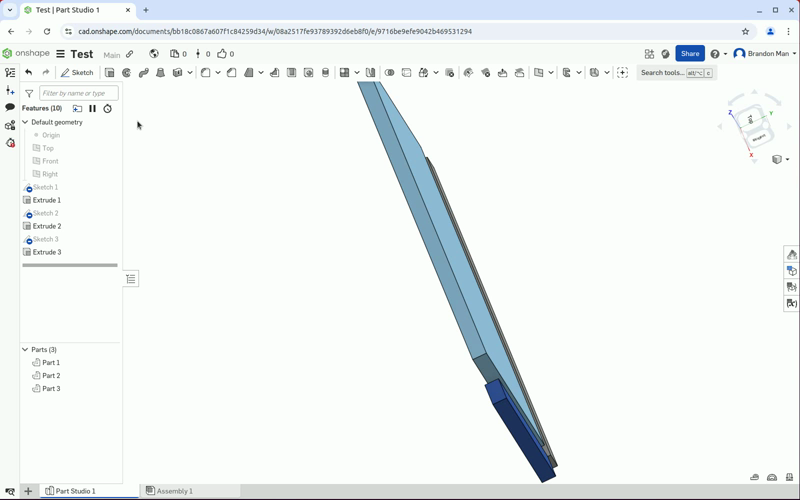
key(up, 2)
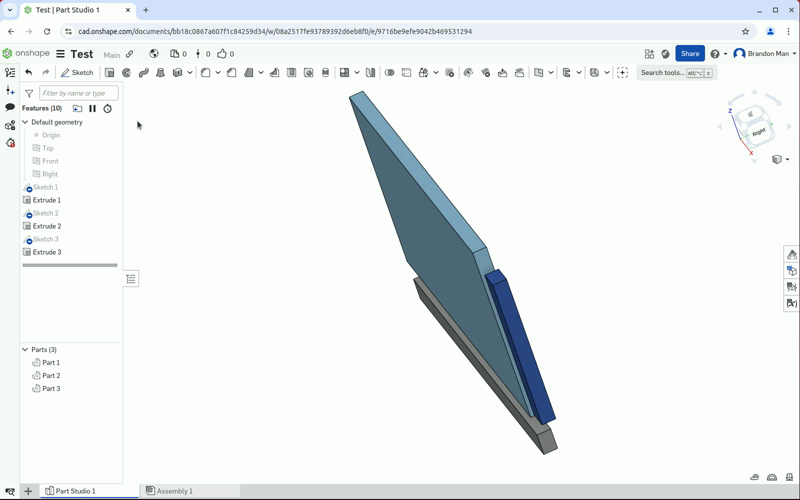
key(right, 2)
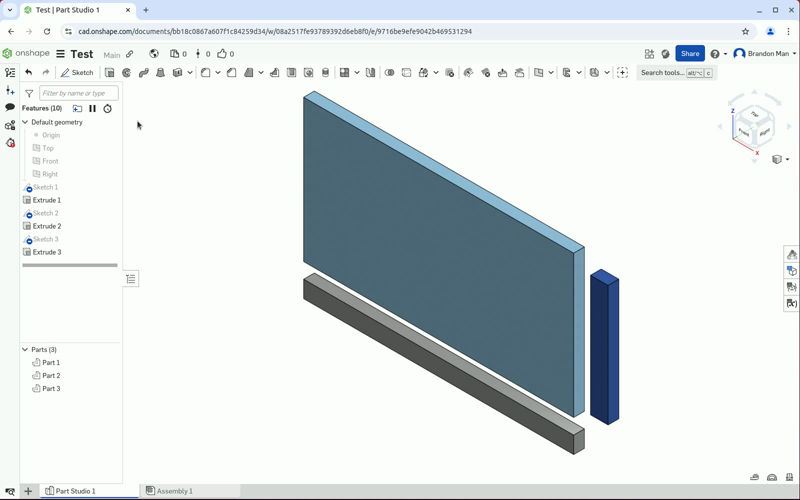
mouse_move(73, 189)
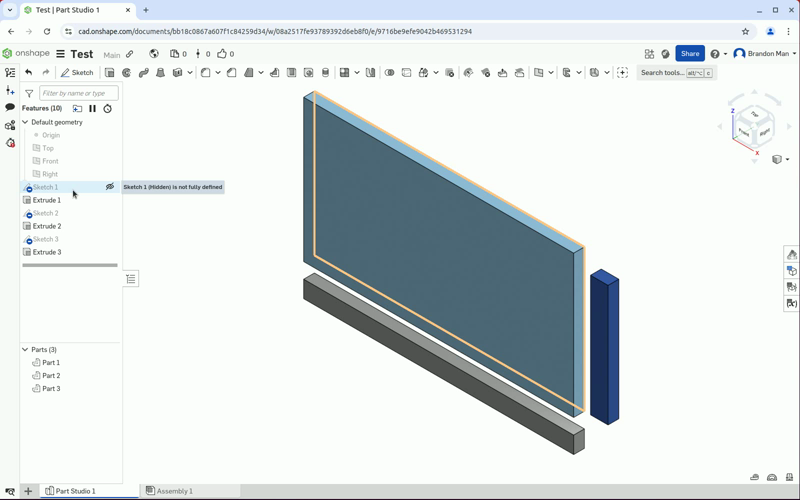
click(73, 189)